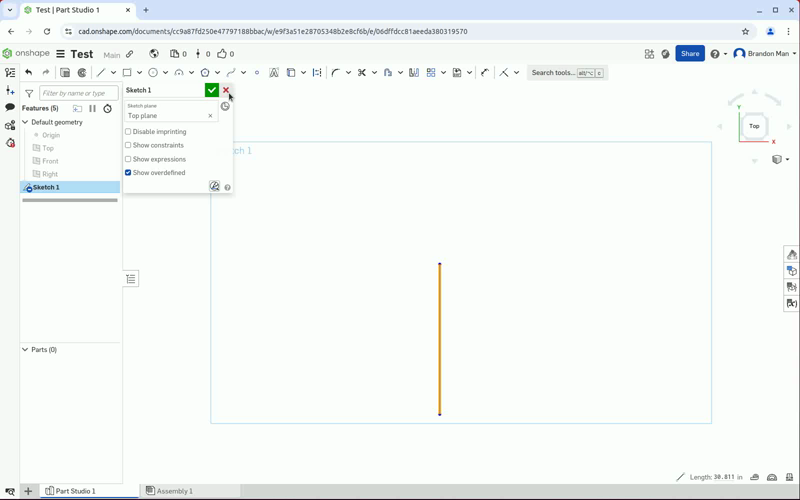
key(shift+h)
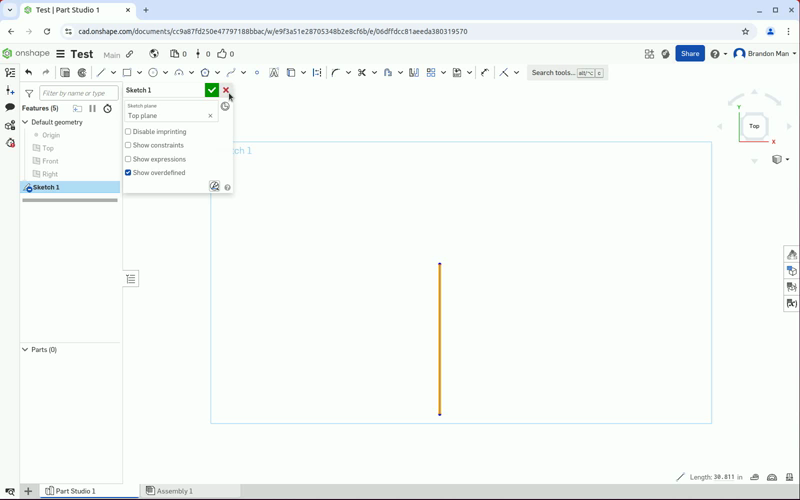
key(shift+s)
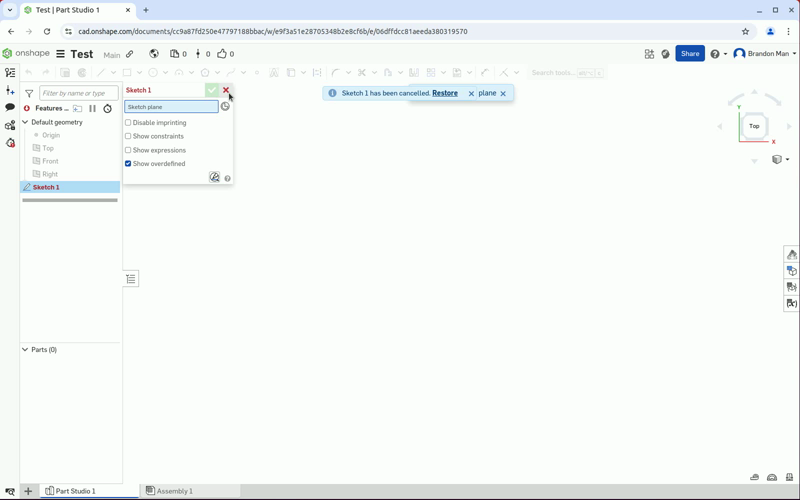
mouse_move(73, 150)
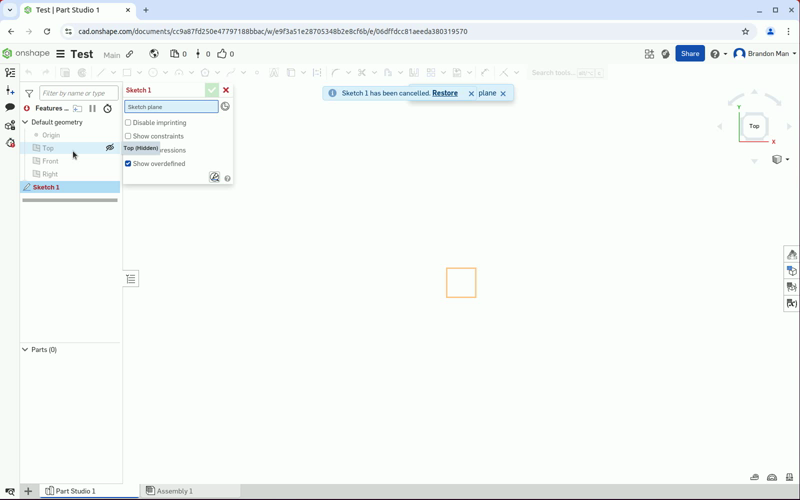
click(73, 150)
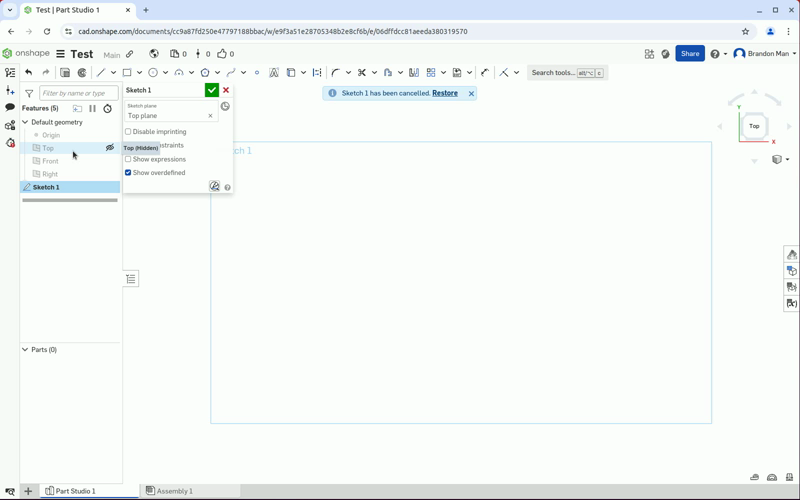
mouse_move(73, 352)
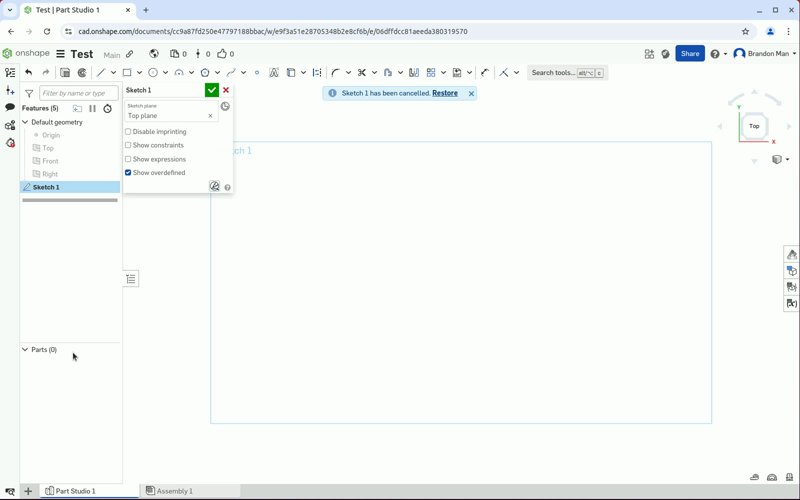
key(y)
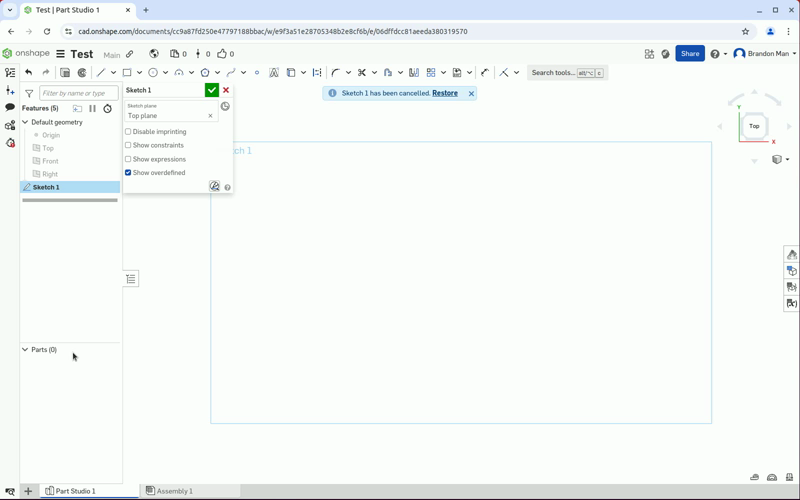
key(c)
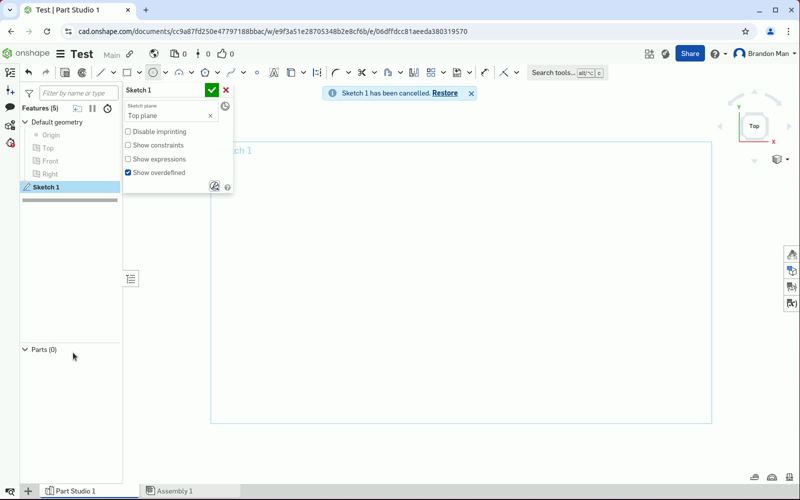
key_down(shift)
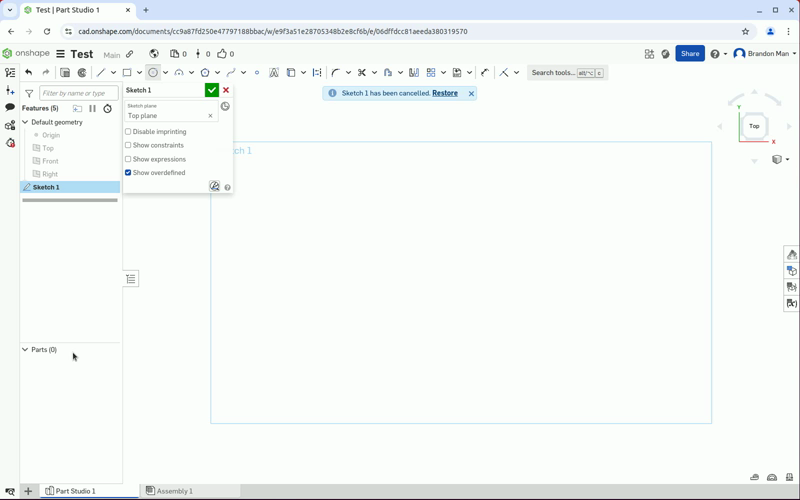
mouse_move(404, 282)
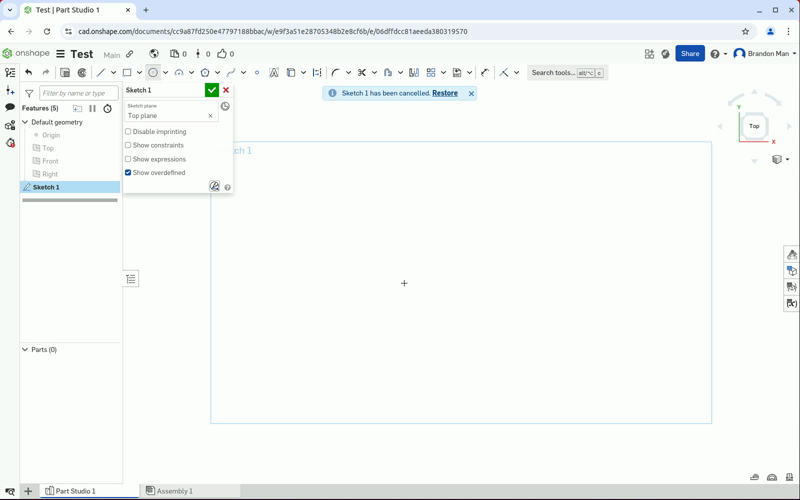
click(404, 282)
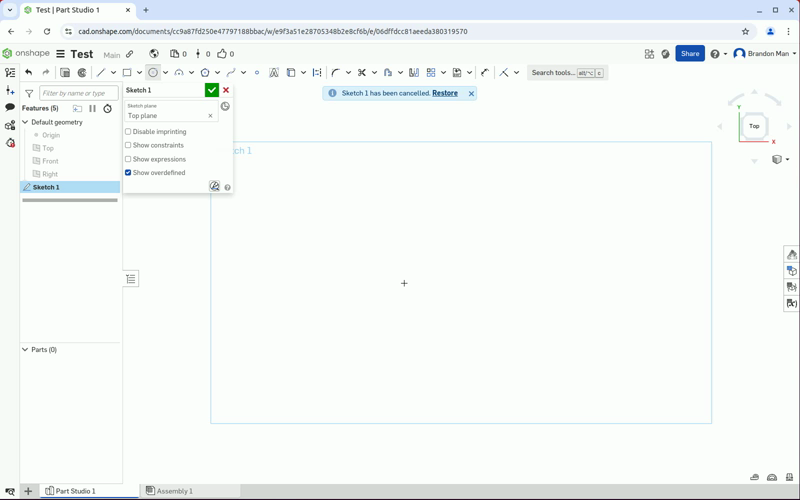
key_up(shift)
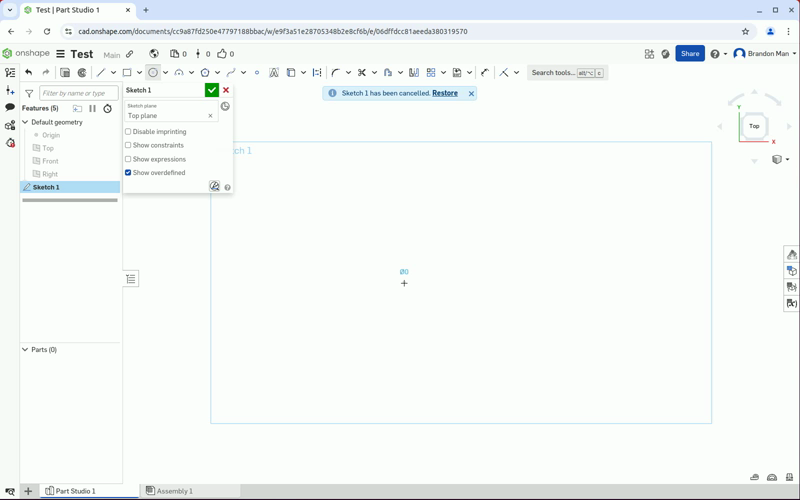
mouse_move(413, 282)
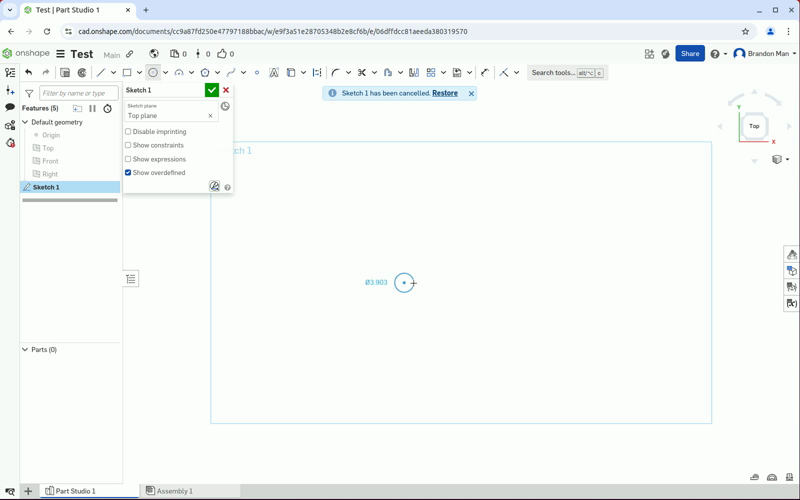
click(413, 282)
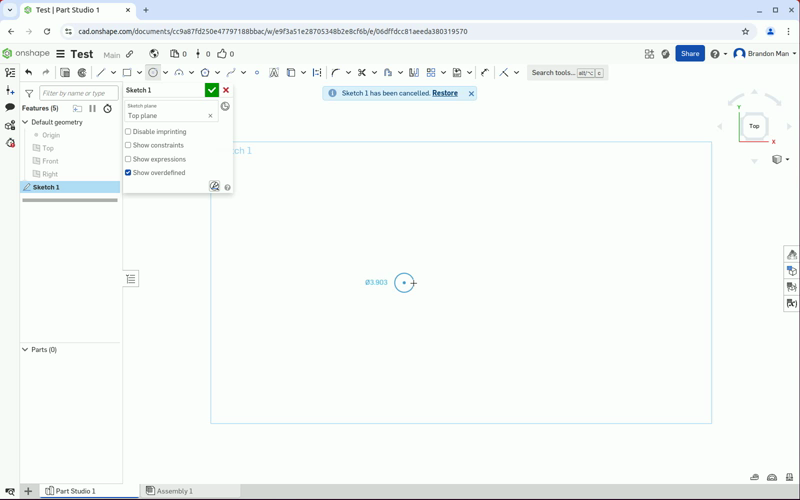
key(esc)
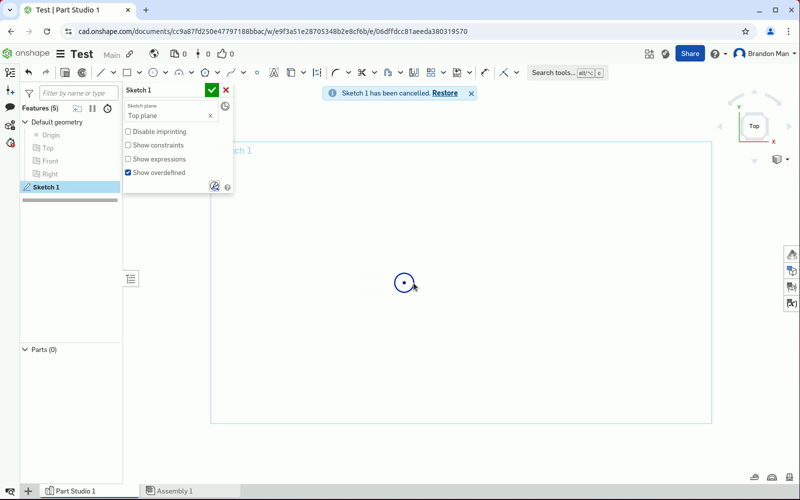
mouse_move(412, 283)
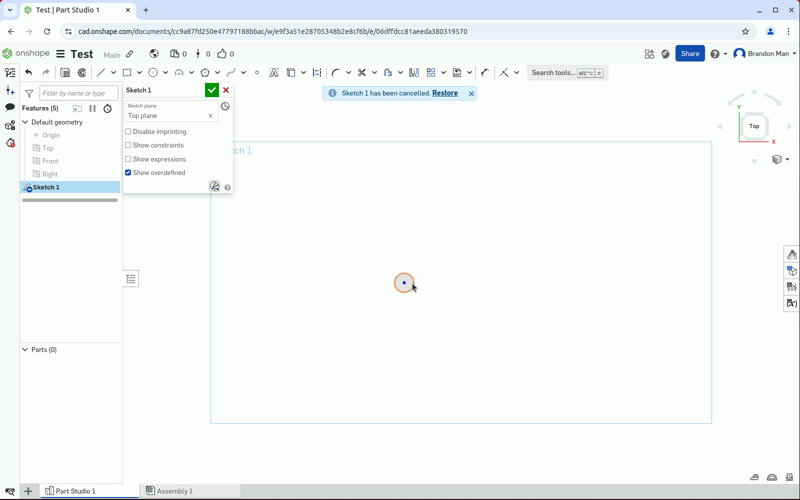
scroll(6)
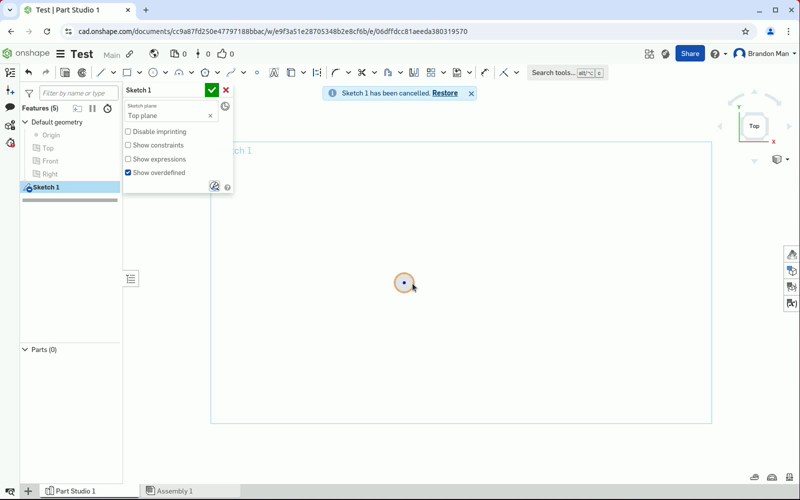
scroll(6)
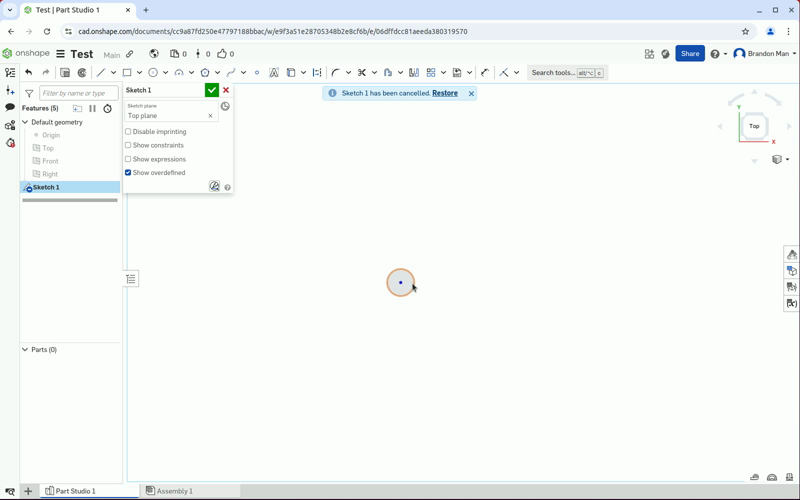
scroll(6)
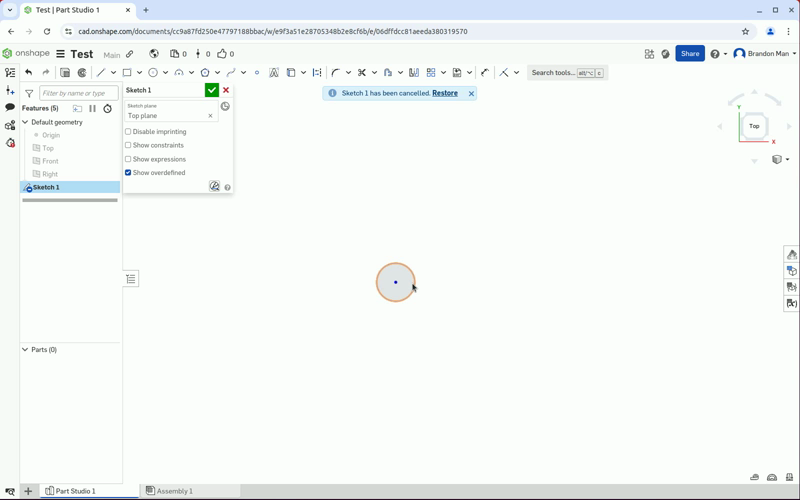
scroll(6)
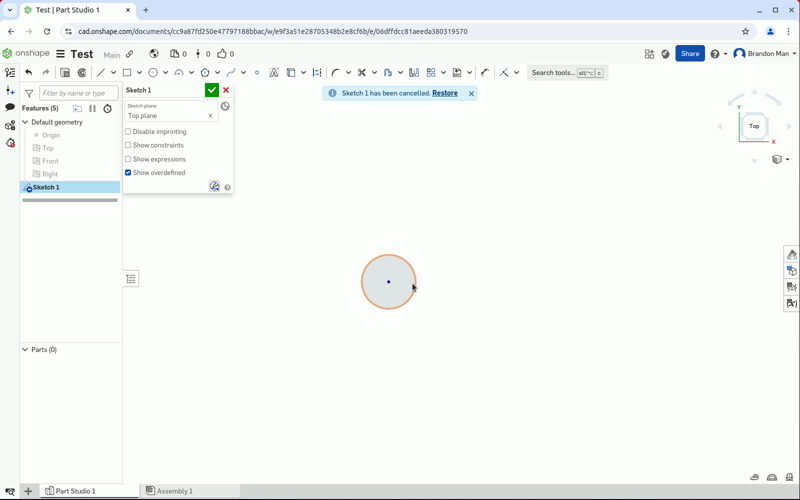
scroll(6)
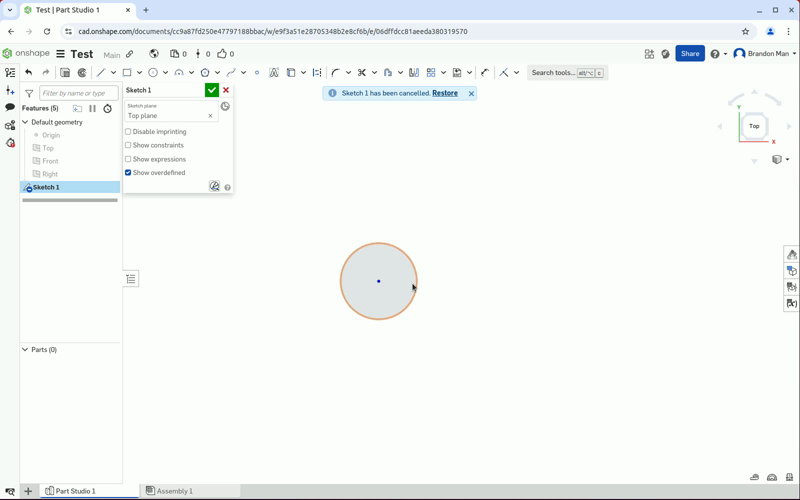
scroll(6)
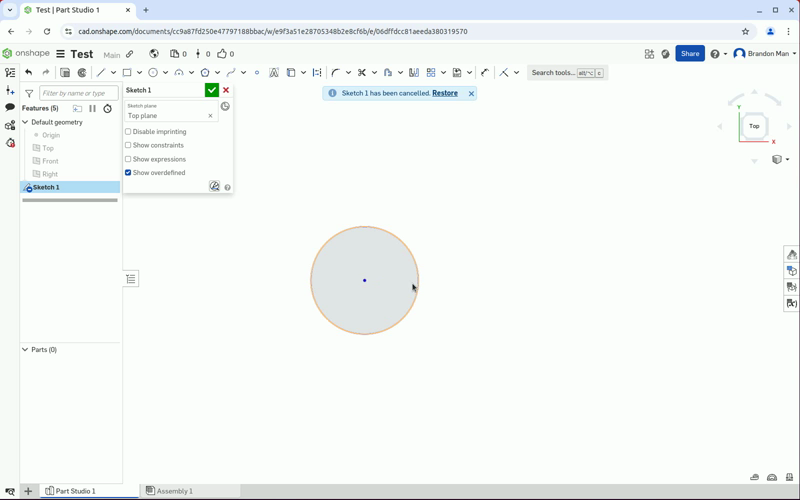
scroll(6)
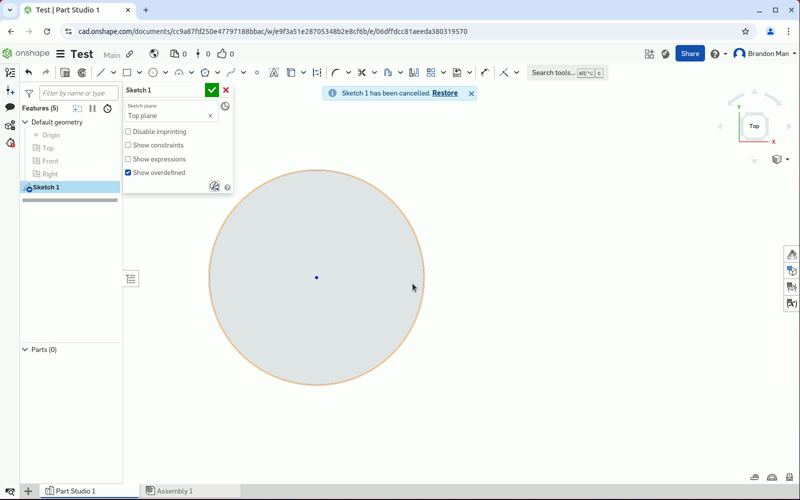
click(412, 283)
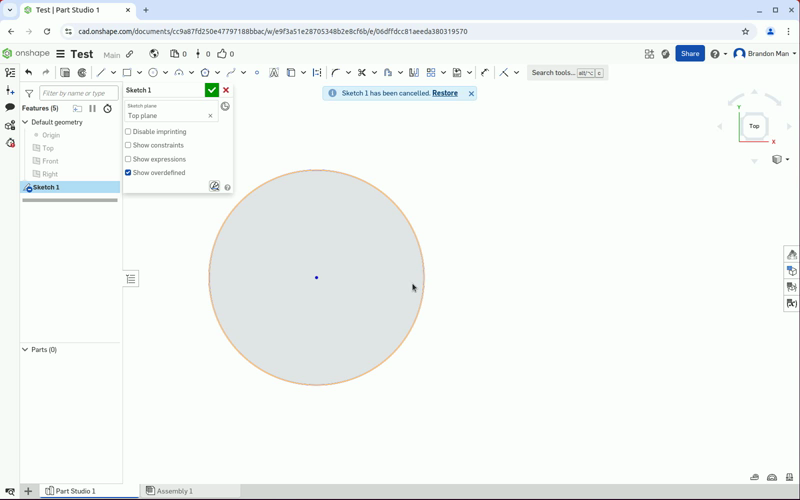
scroll(-6)
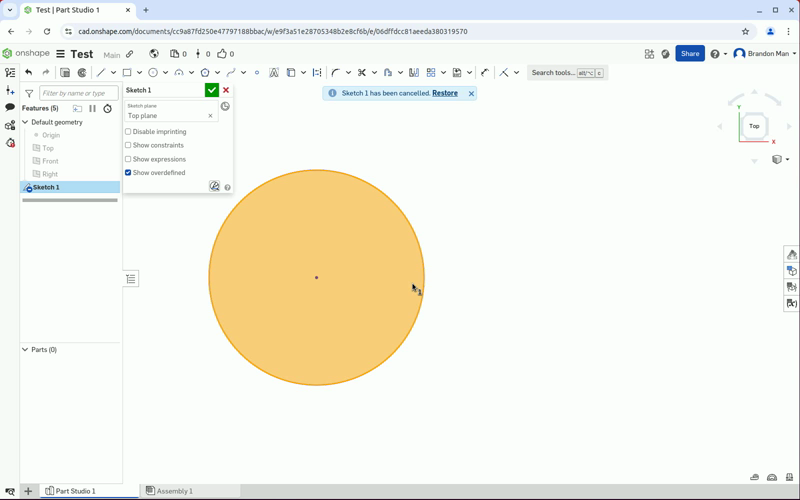
scroll(-6)
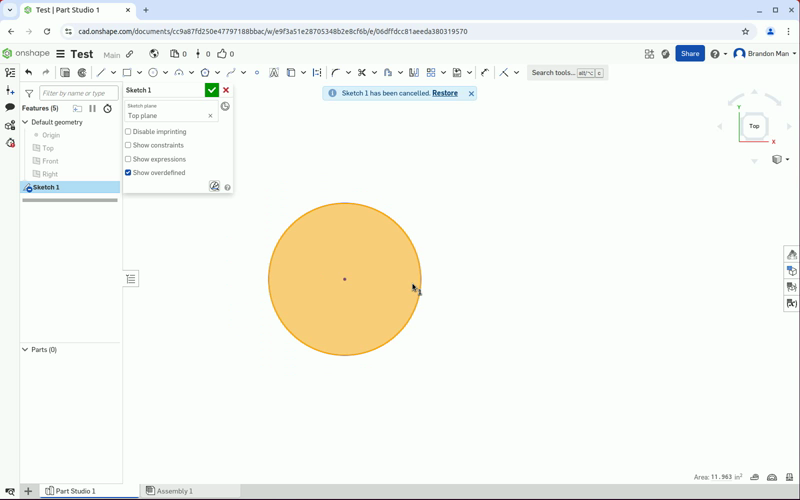
scroll(-6)
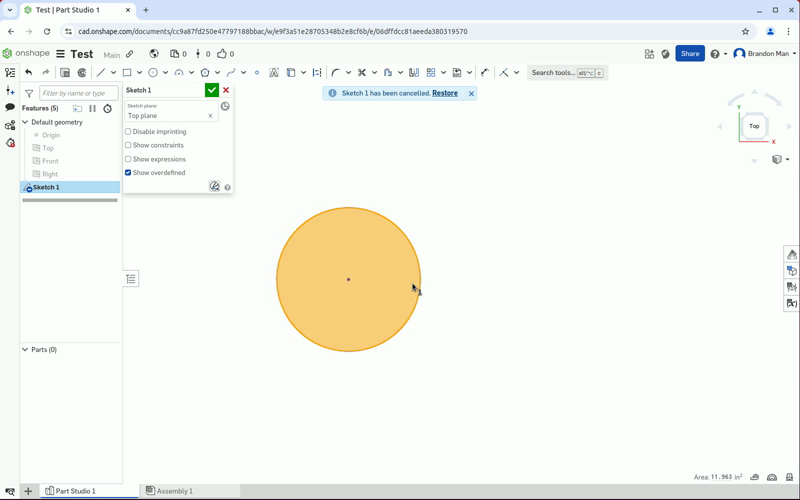
scroll(-6)
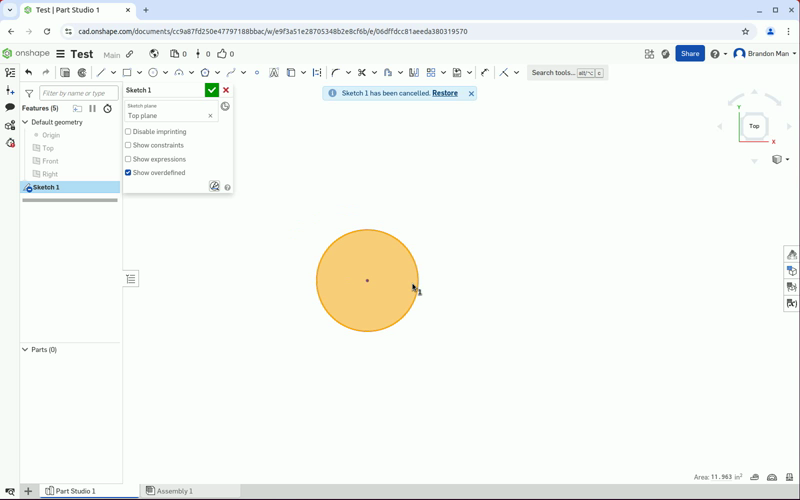
scroll(-6)
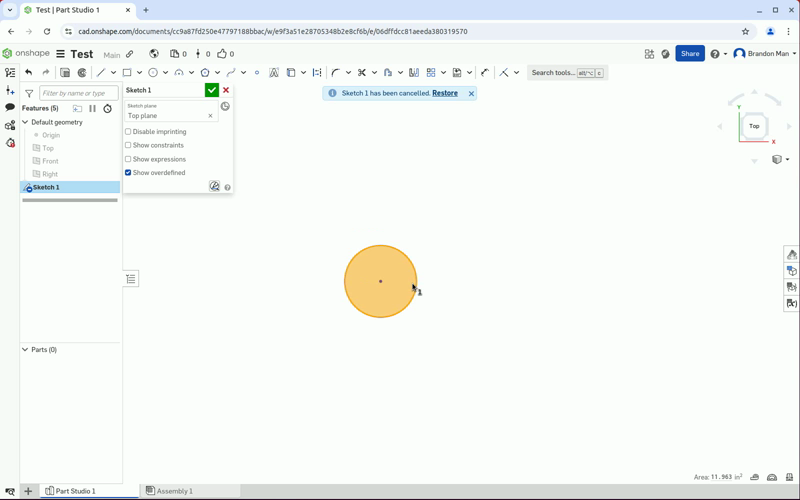
scroll(-6)
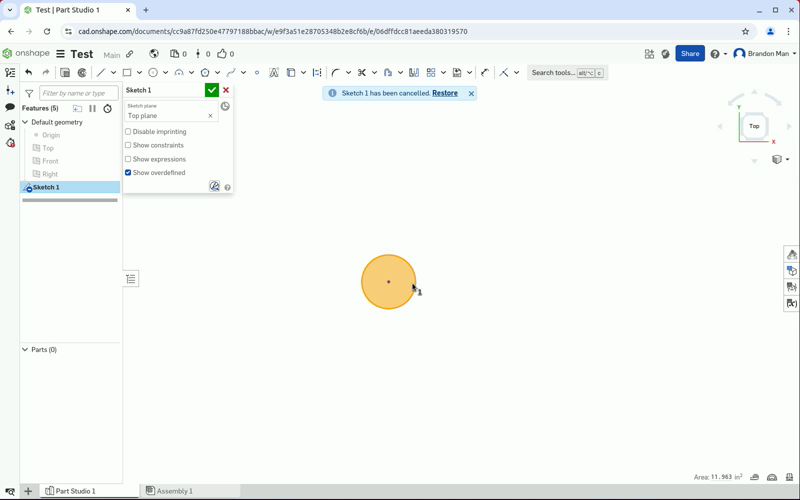
scroll(-6)
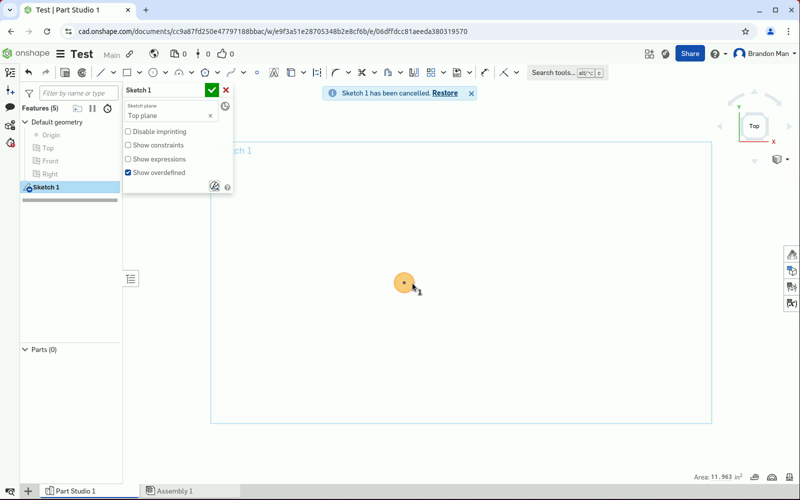
mouse_move(73, 352)
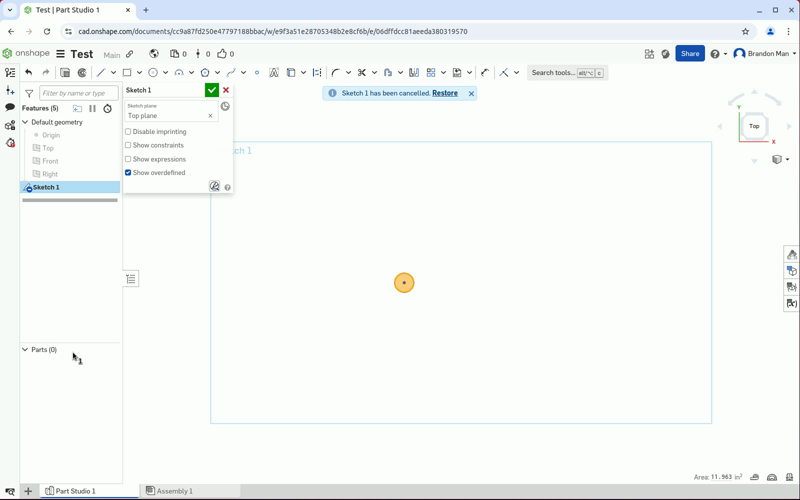
key(shift+y)
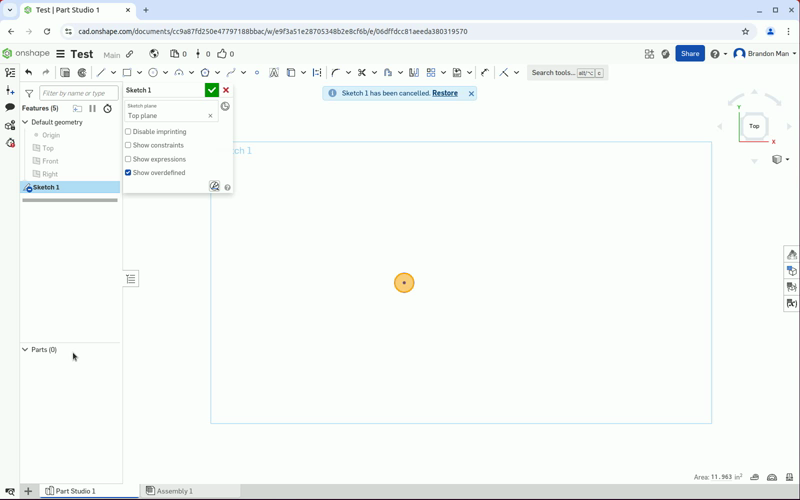
key(shift+e)
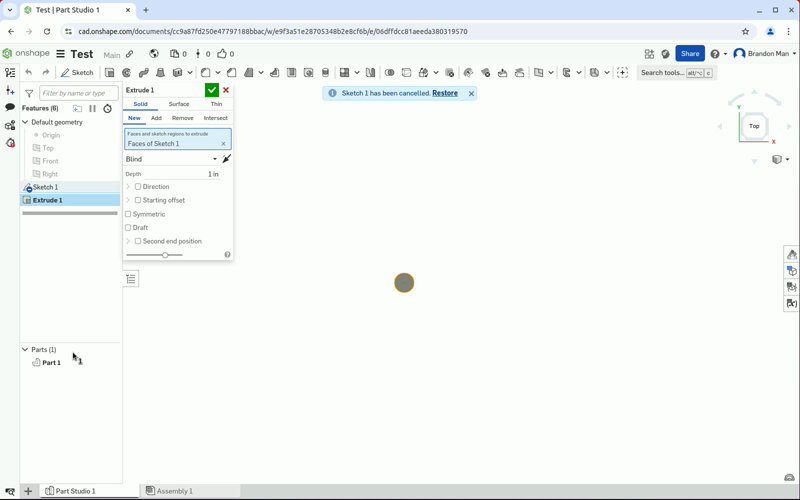
mouse_move(143, 106)
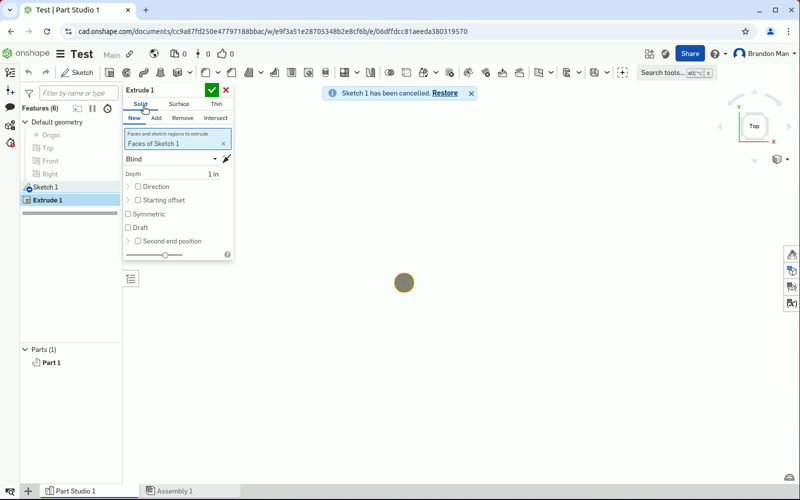
click(143, 106)
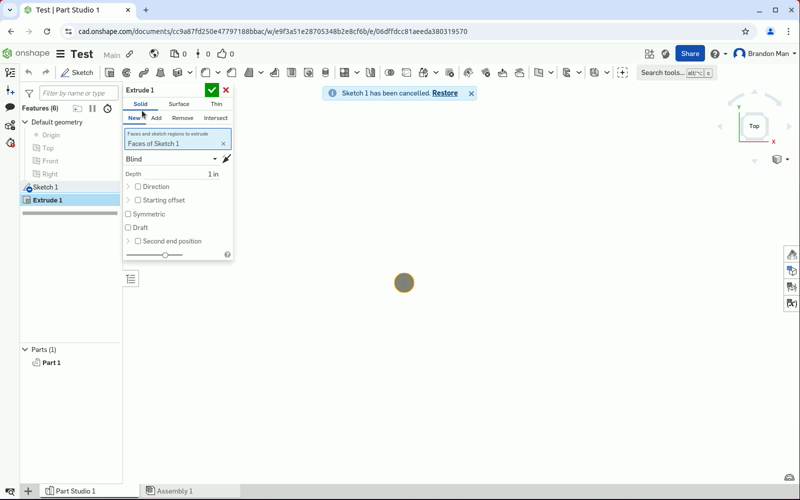
mouse_move(137, 120)
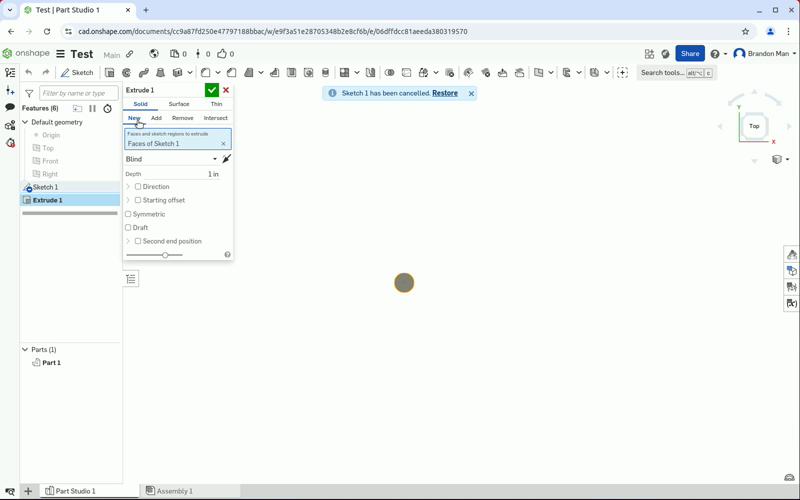
click(137, 120)
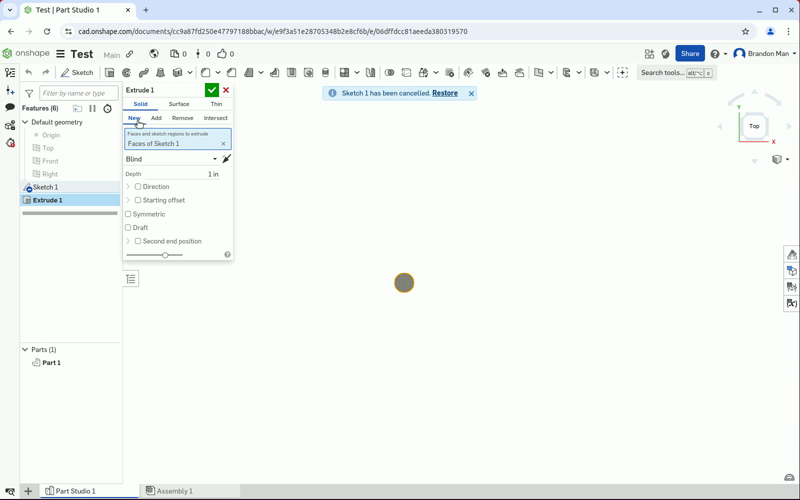
key(tab, 4)
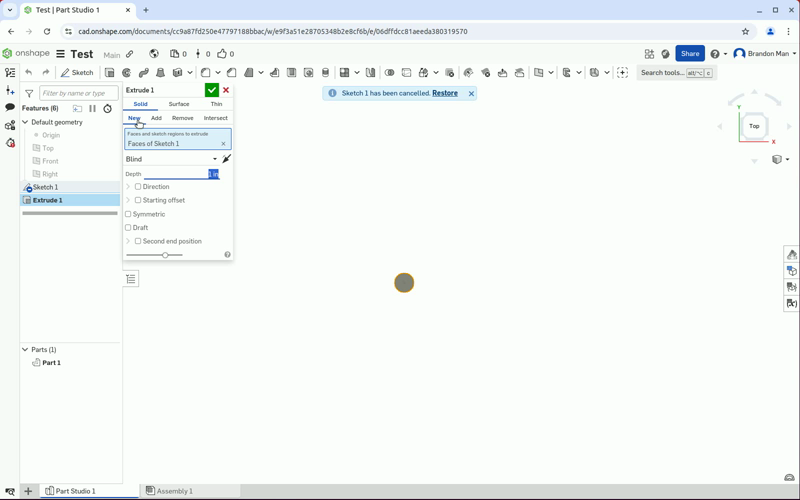
text(23.108)
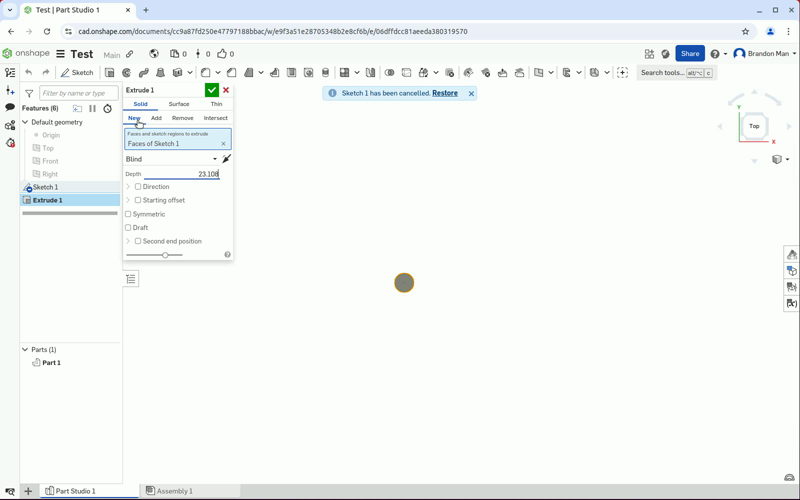
key(enter)
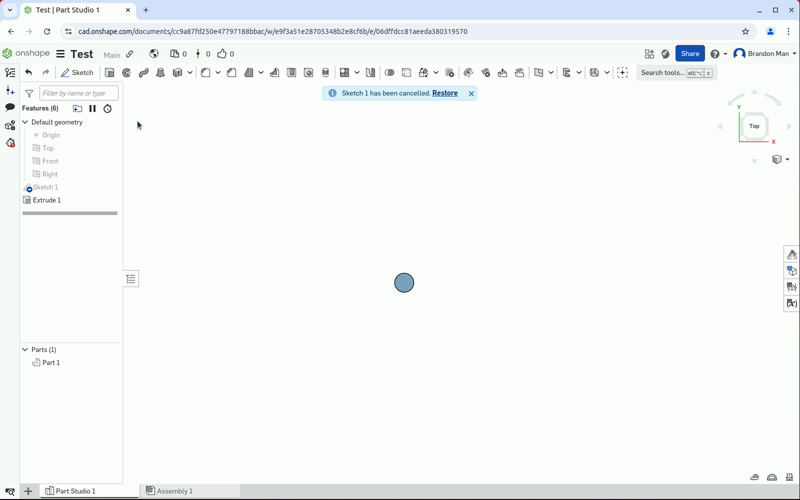
key(shift+h)
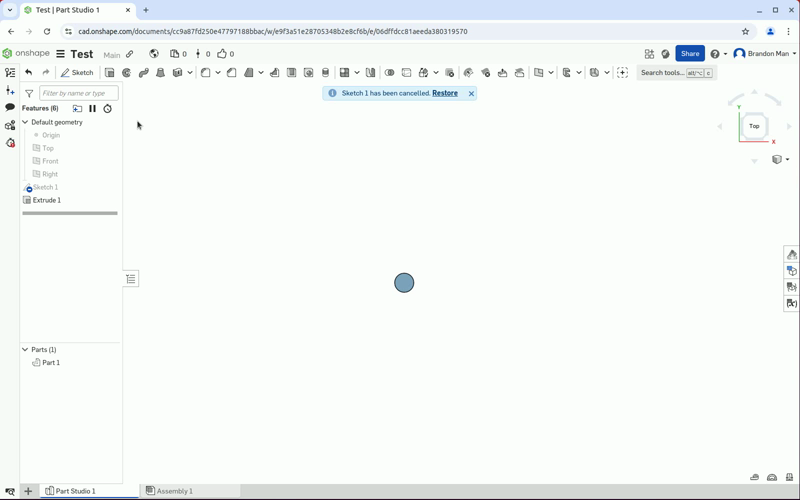
key(shift+h)
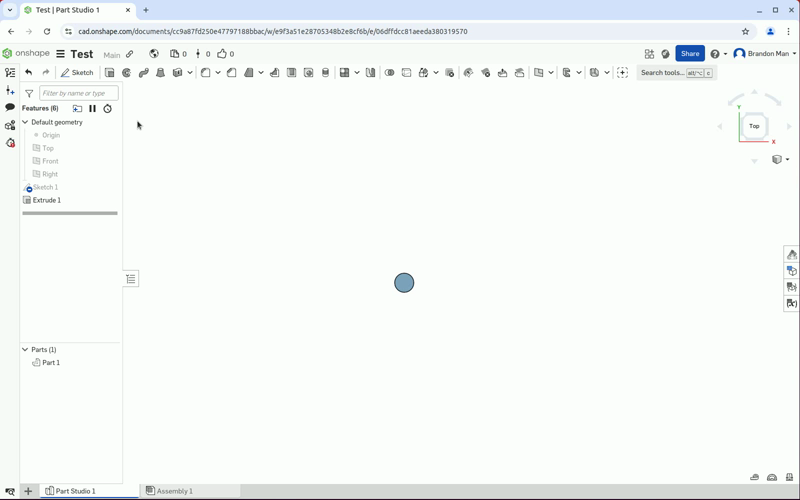
mouse_move(73, 189)
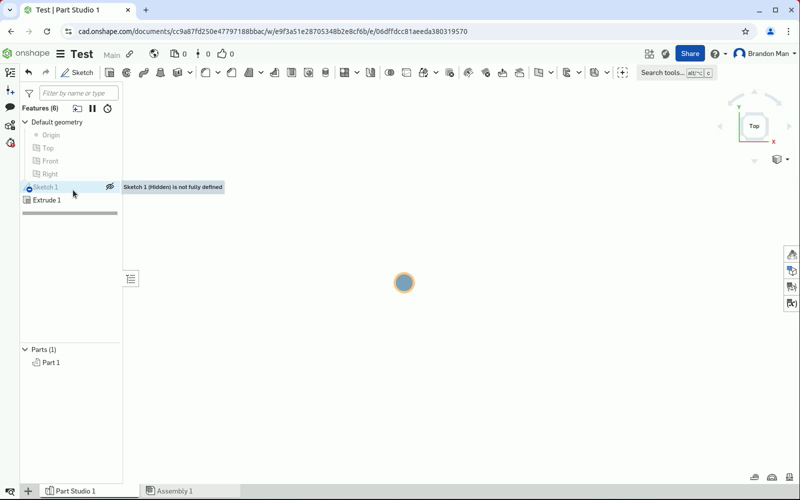
click(73, 189)
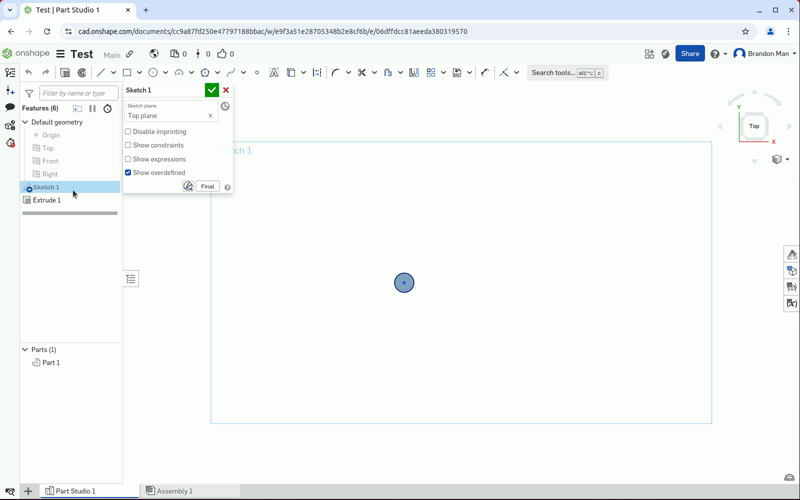
mouse_move(229, 92)
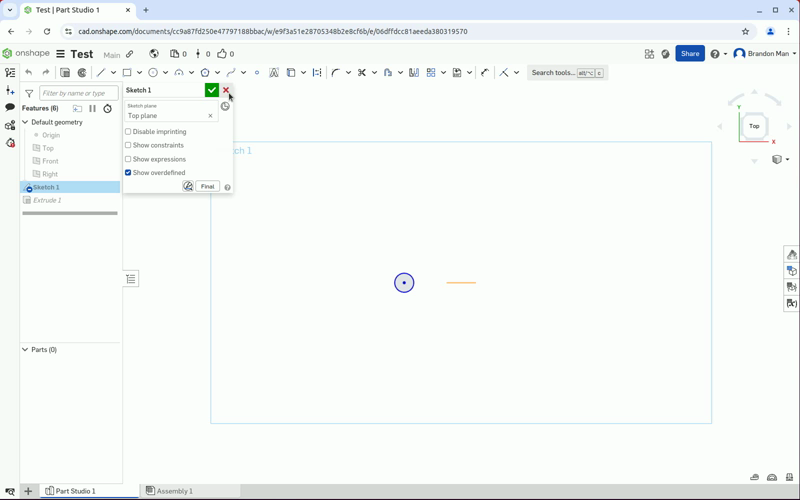
click(229, 92)
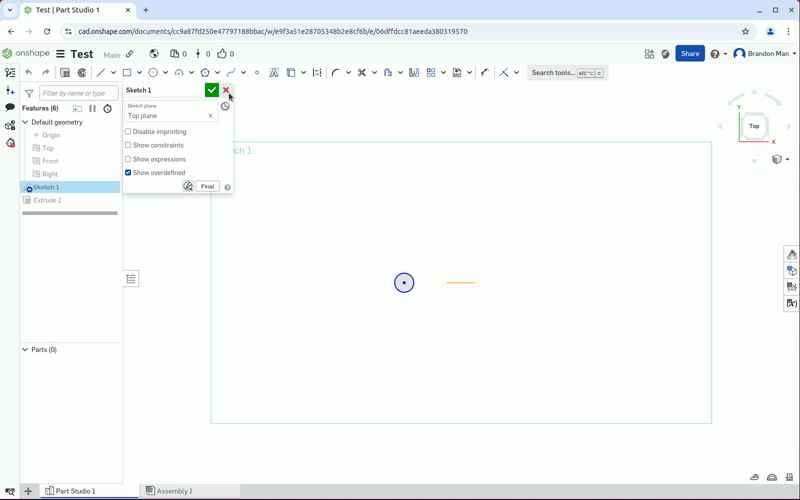
key(shift+s)
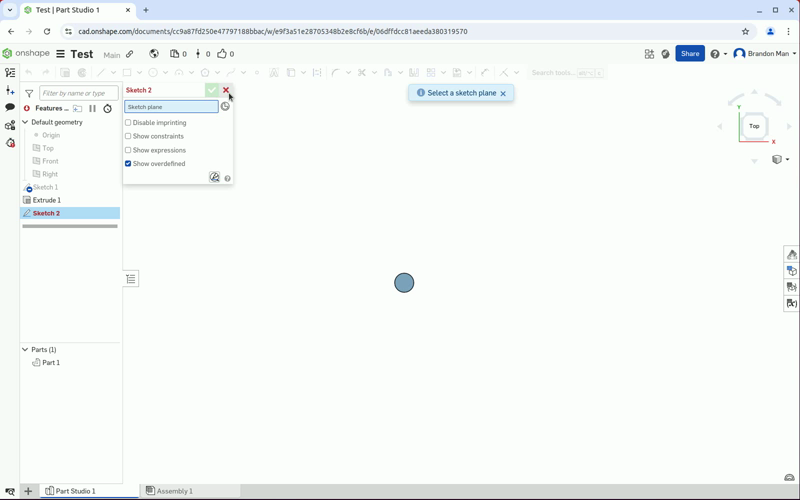
mouse_move(73, 150)
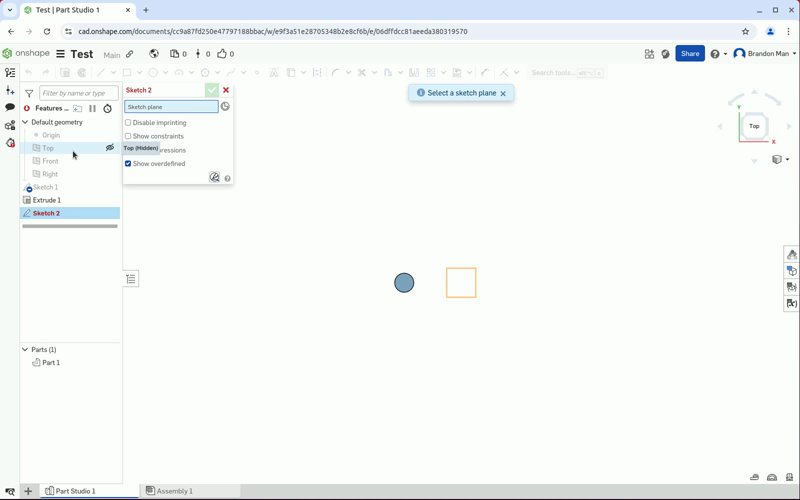
click(73, 150)
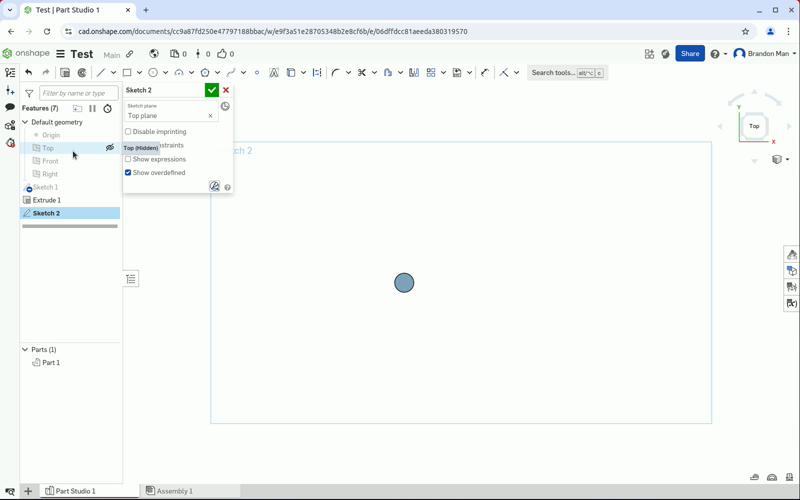
mouse_move(73, 352)
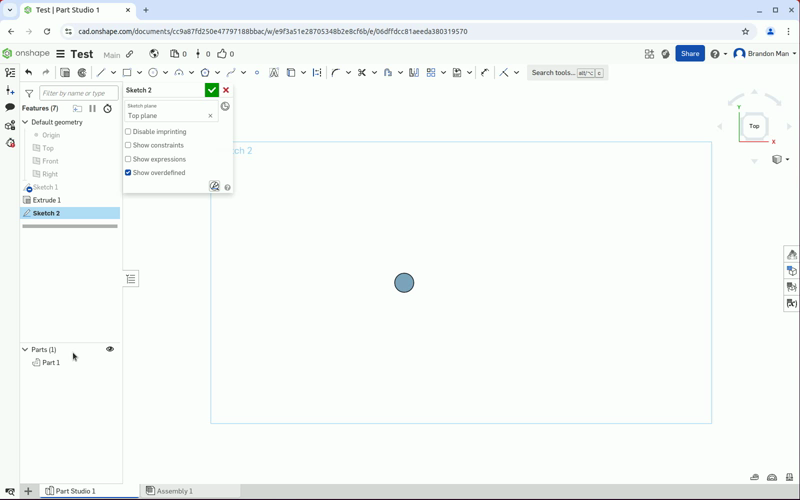
key(y)
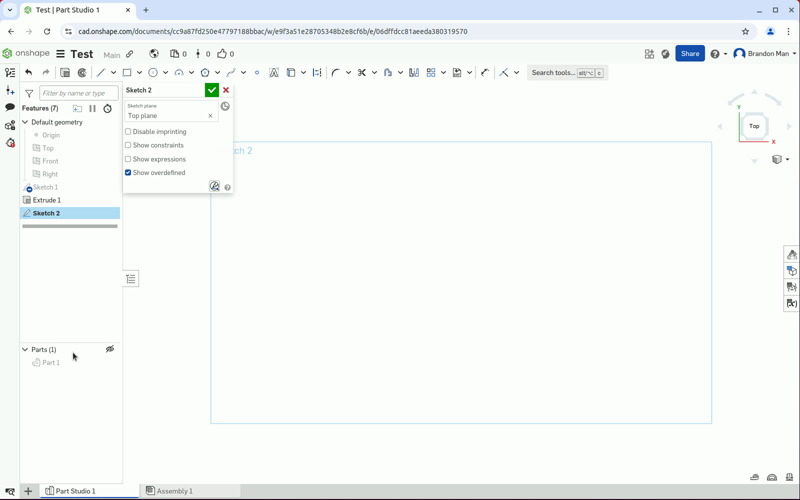
key(c)
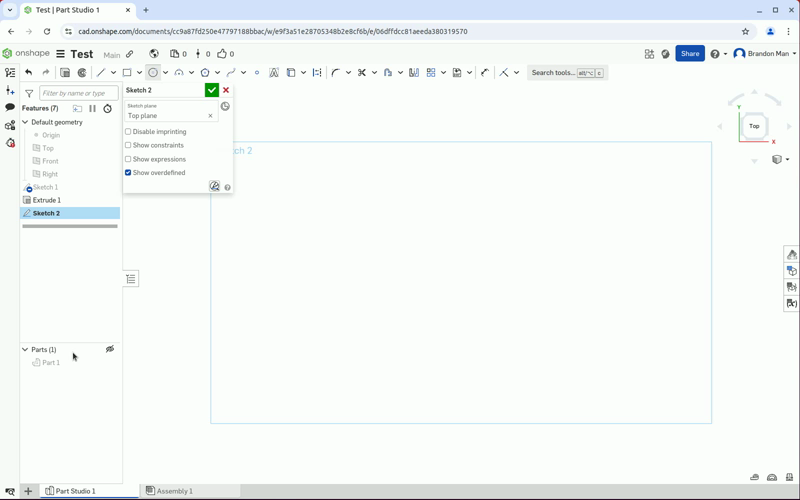
key_down(shift)
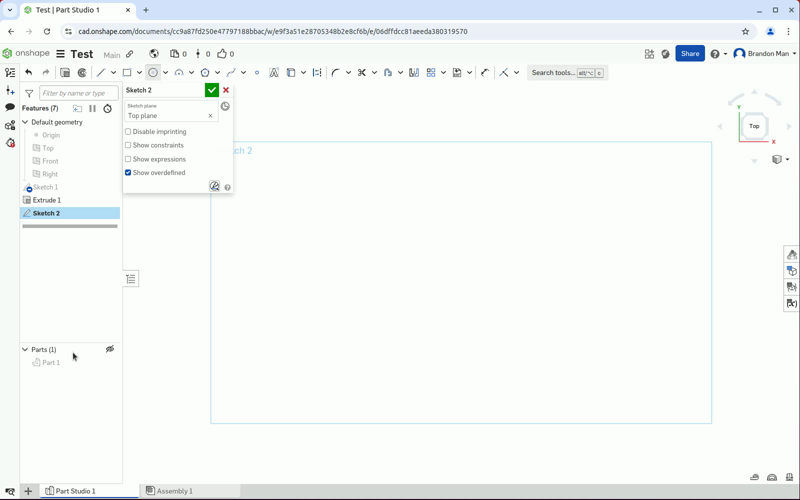
mouse_move(460, 226)
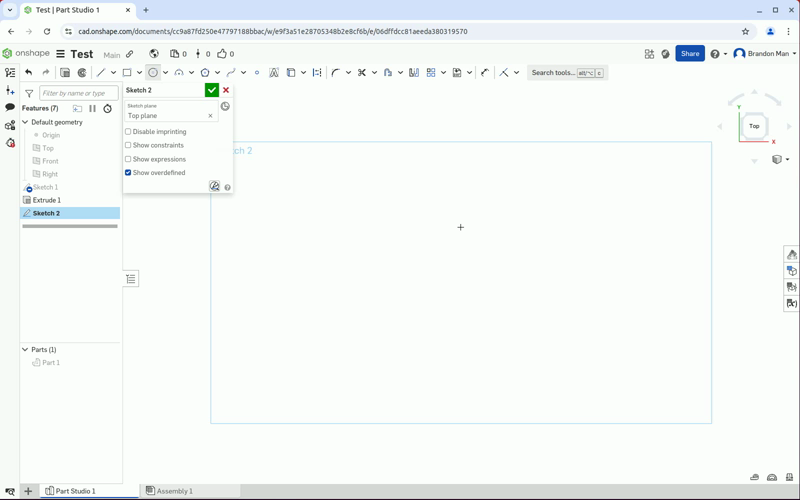
click(460, 226)
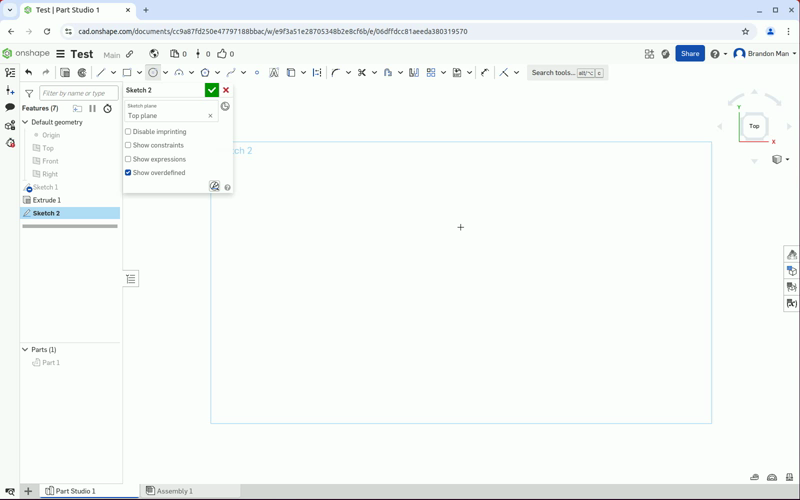
key_up(shift)
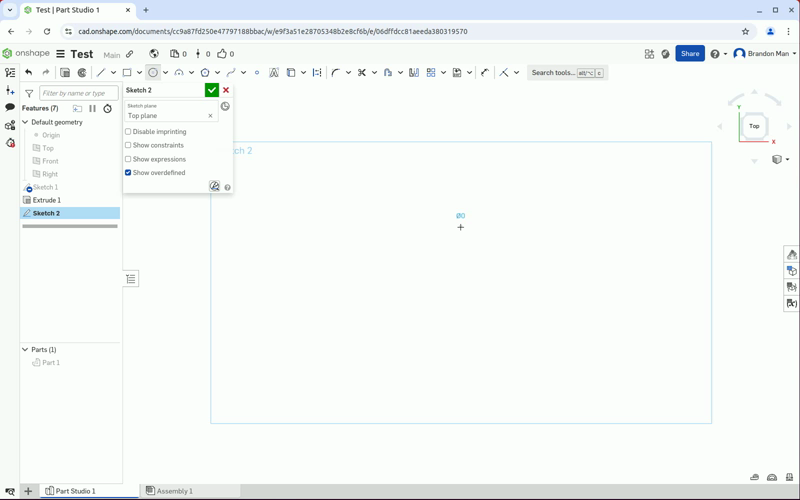
mouse_move(470, 226)
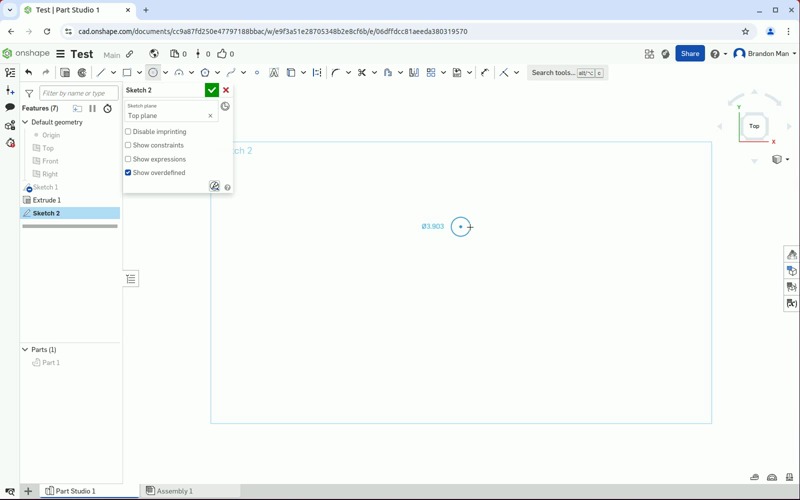
click(470, 226)
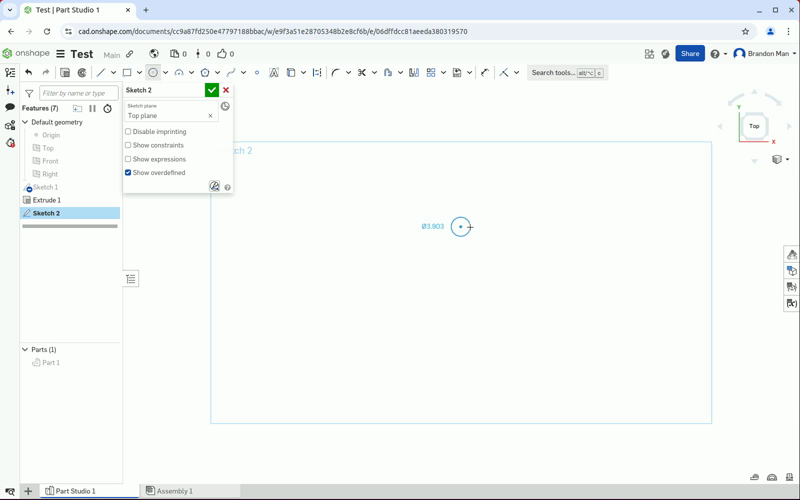
key(esc)
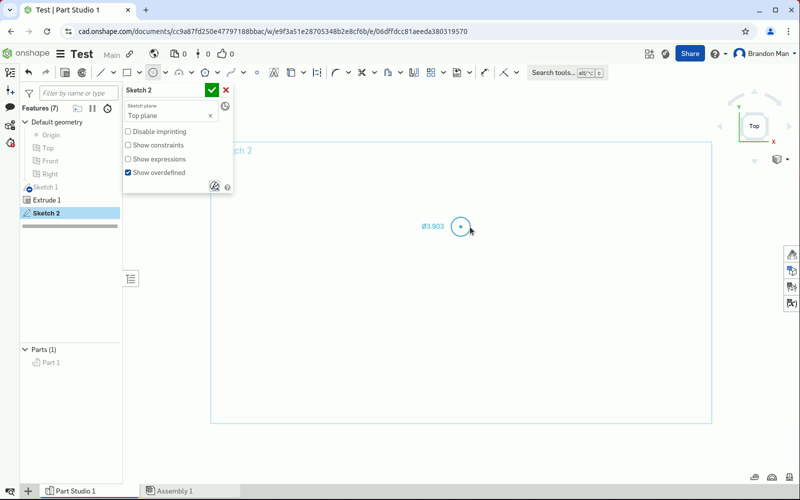
mouse_move(467, 228)
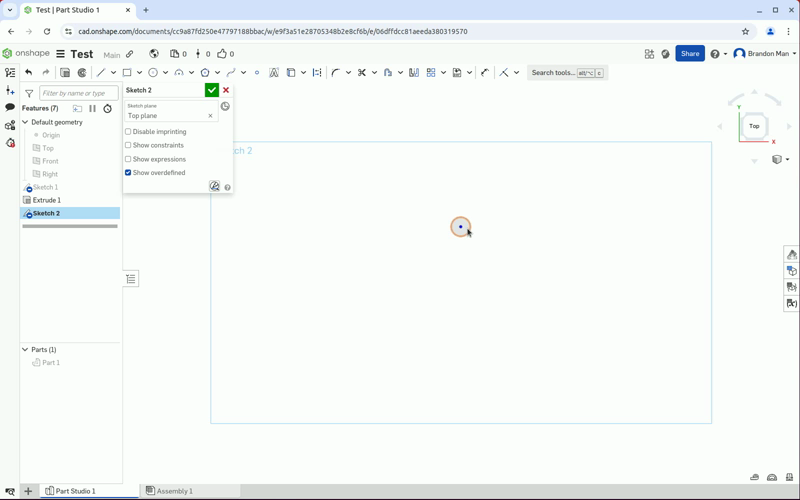
scroll(6)
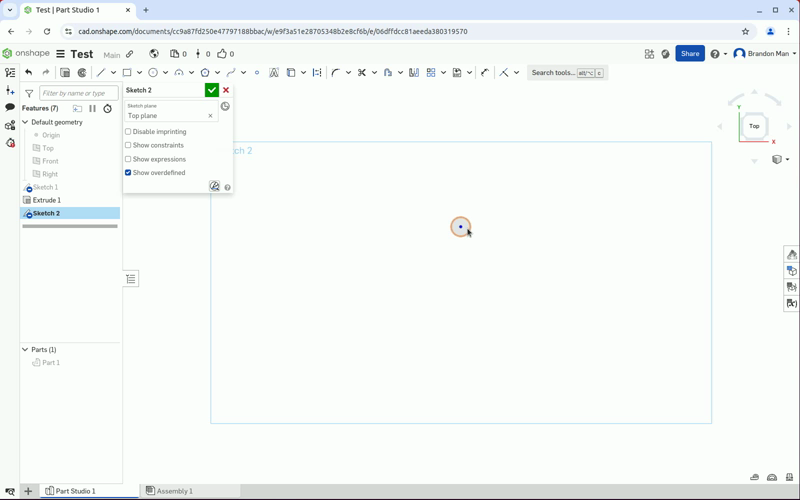
scroll(6)
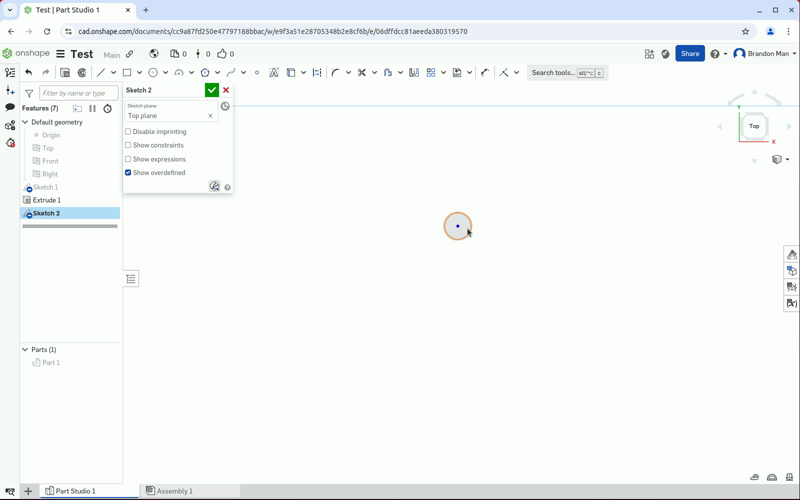
scroll(6)
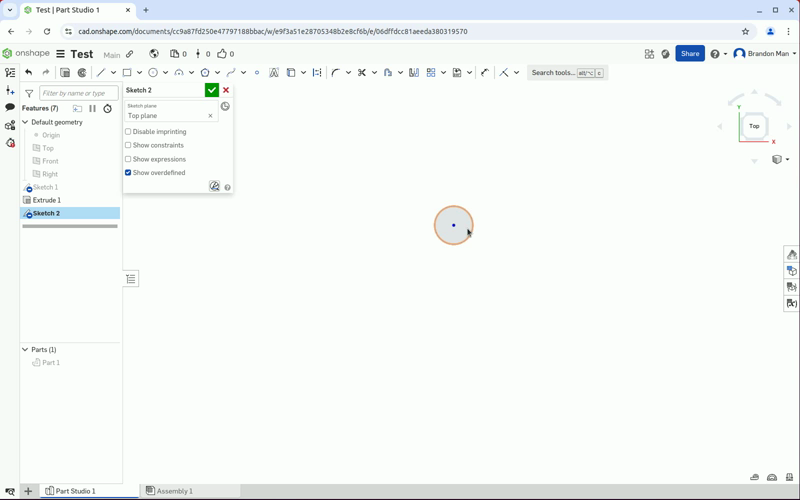
scroll(6)
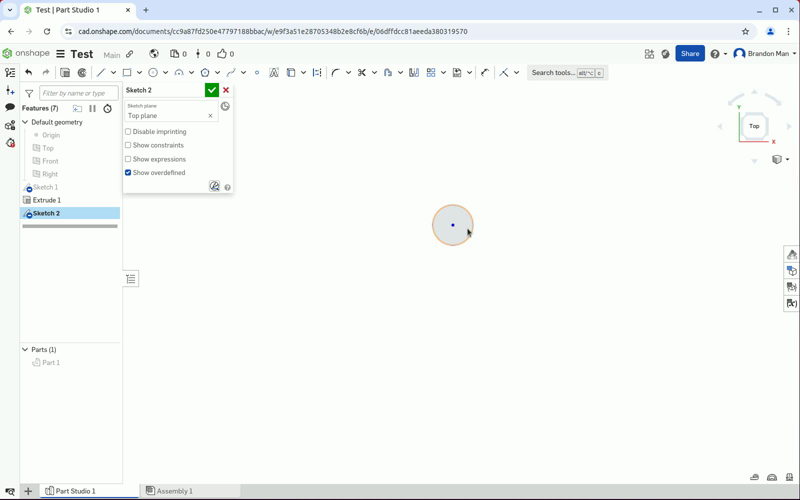
scroll(6)
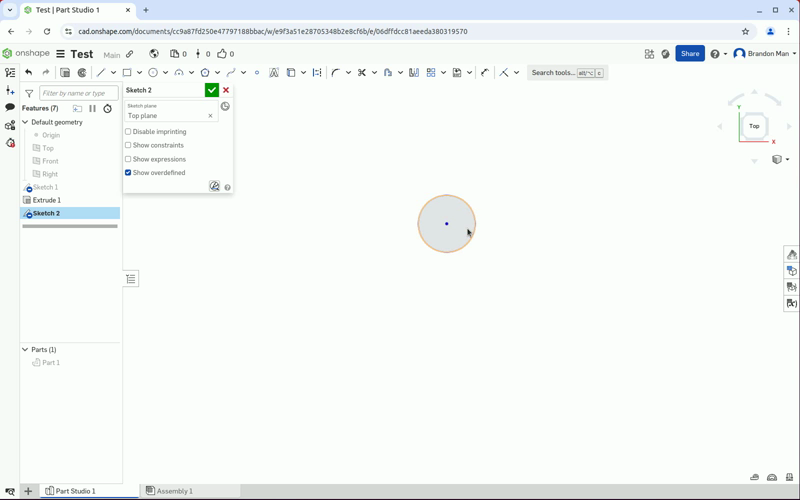
scroll(6)
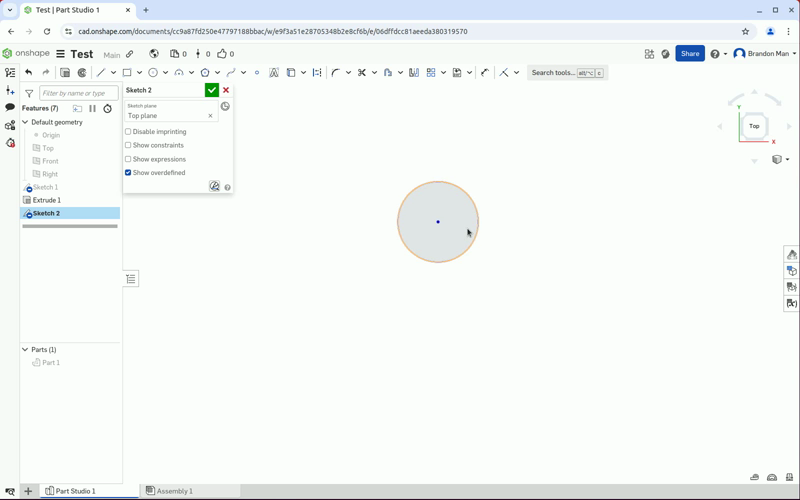
scroll(6)
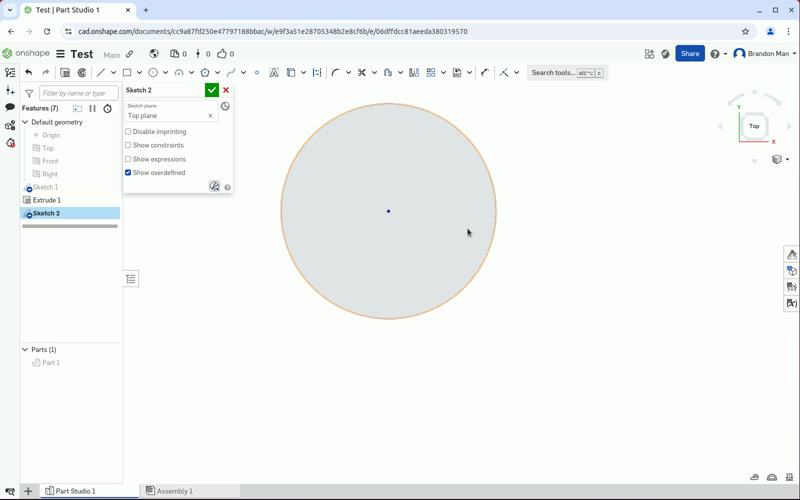
click(467, 228)
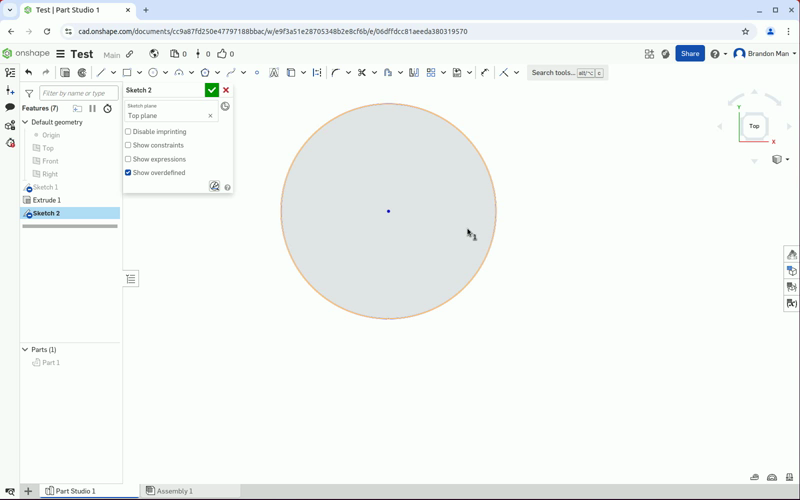
scroll(-6)
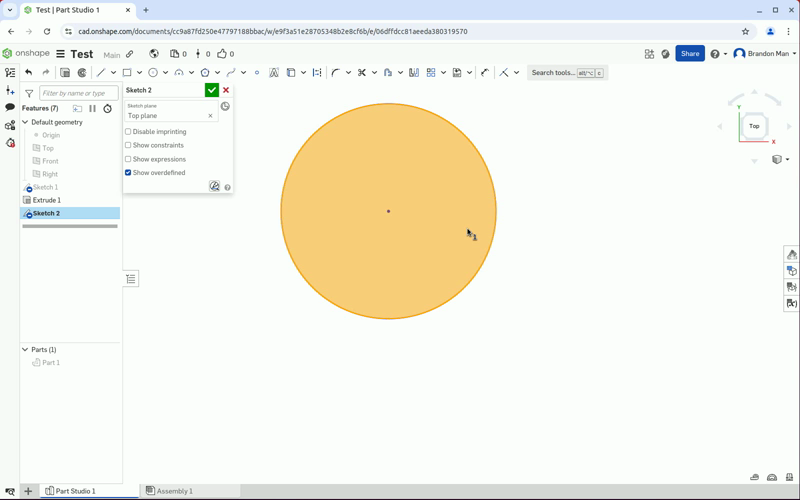
scroll(-6)
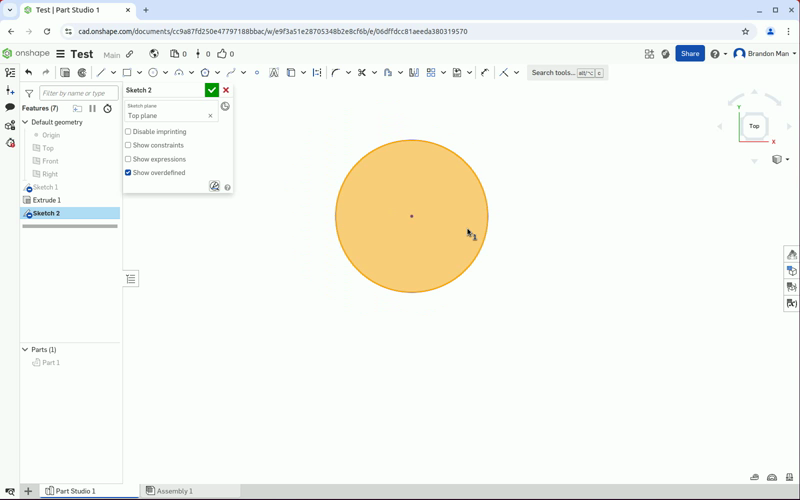
scroll(-6)
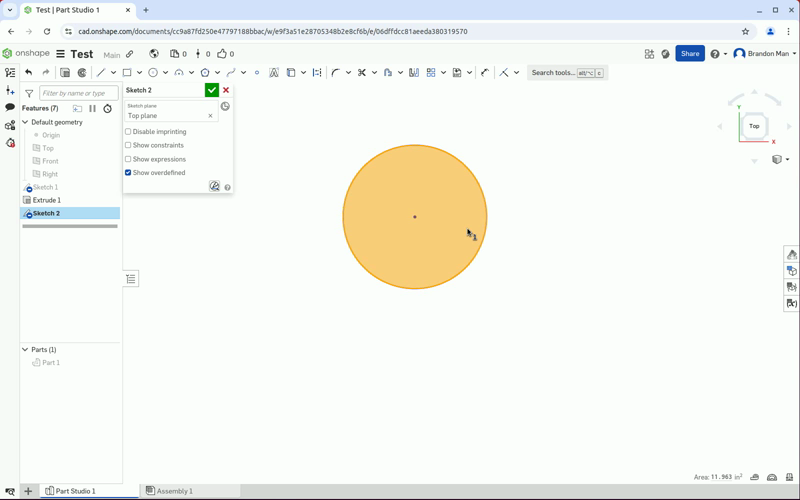
scroll(-6)
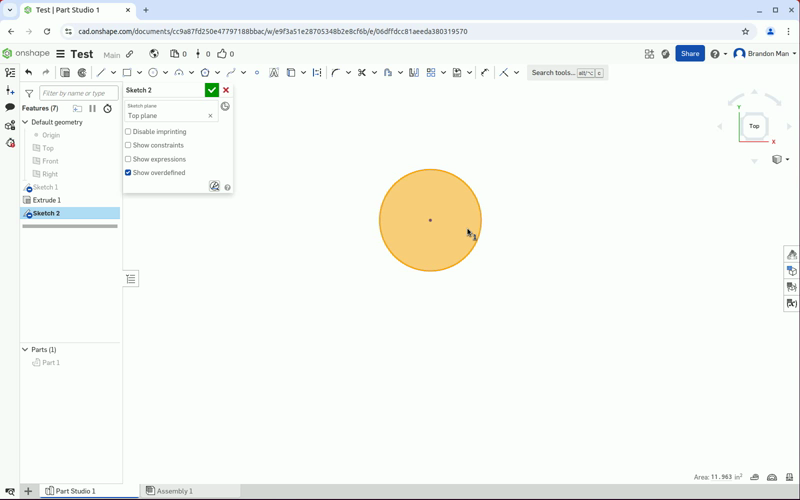
scroll(-6)
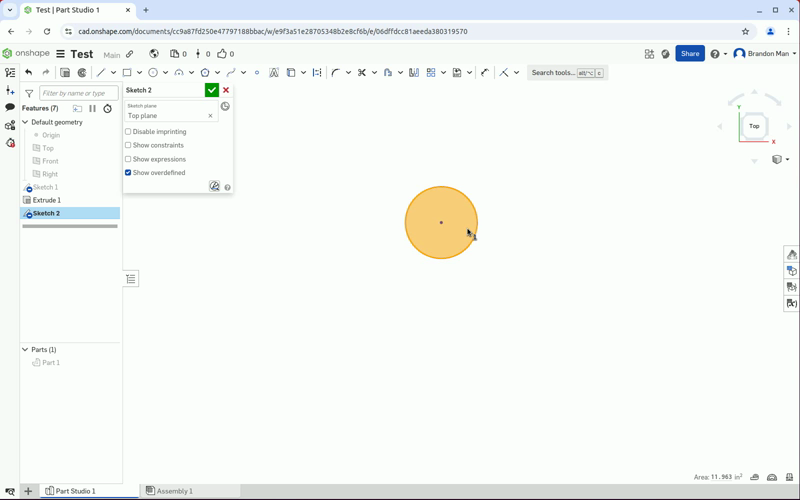
scroll(-6)
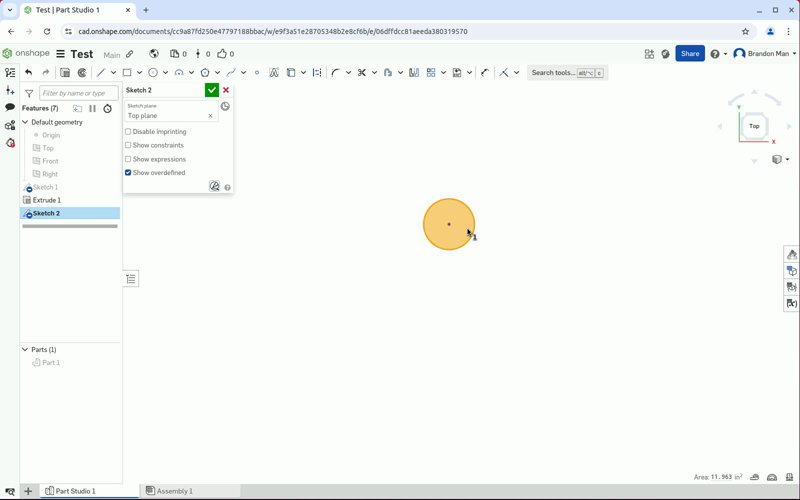
scroll(-6)
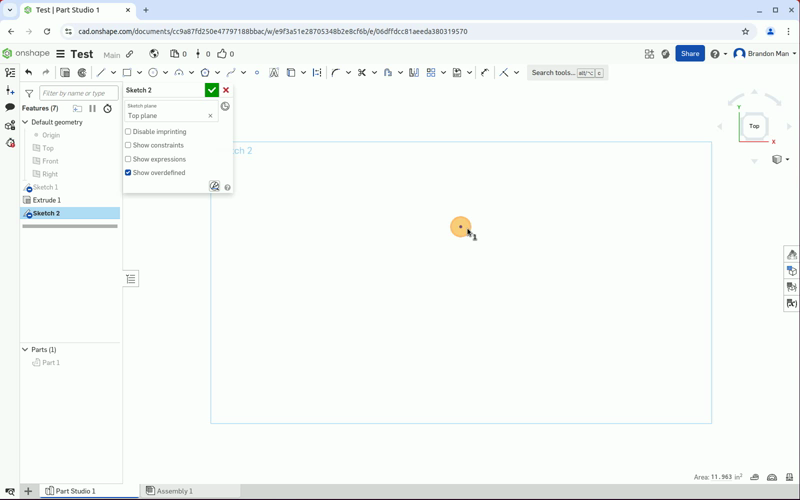
mouse_move(73, 352)
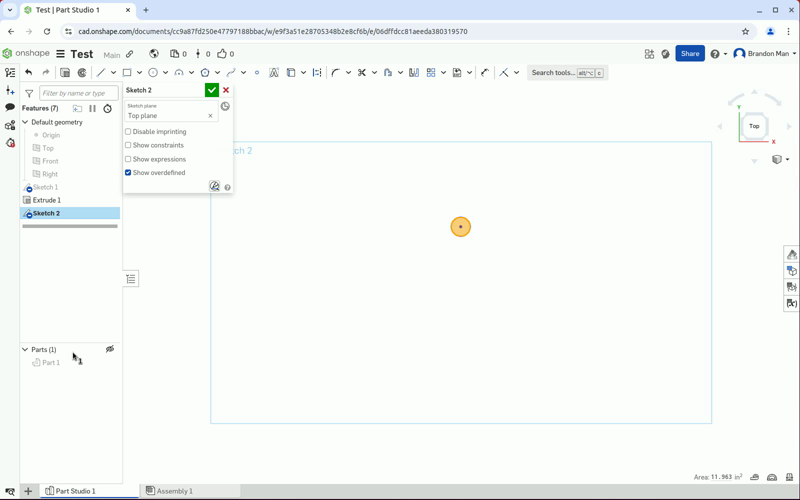
key(shift+y)
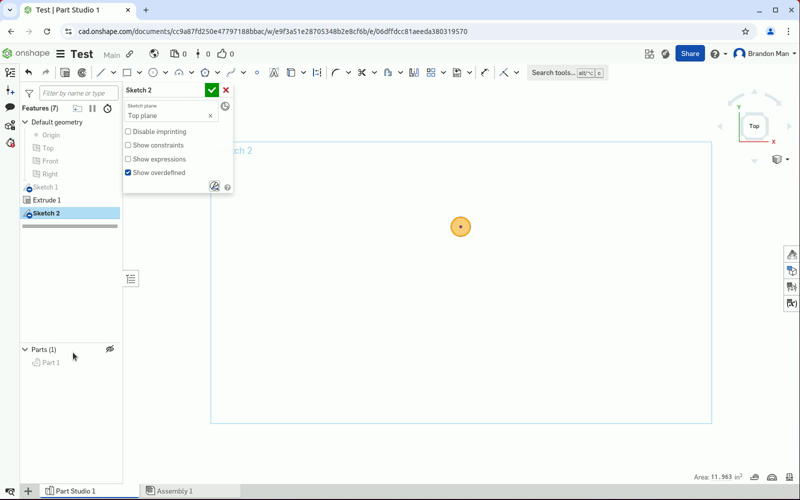
key(shift+e)
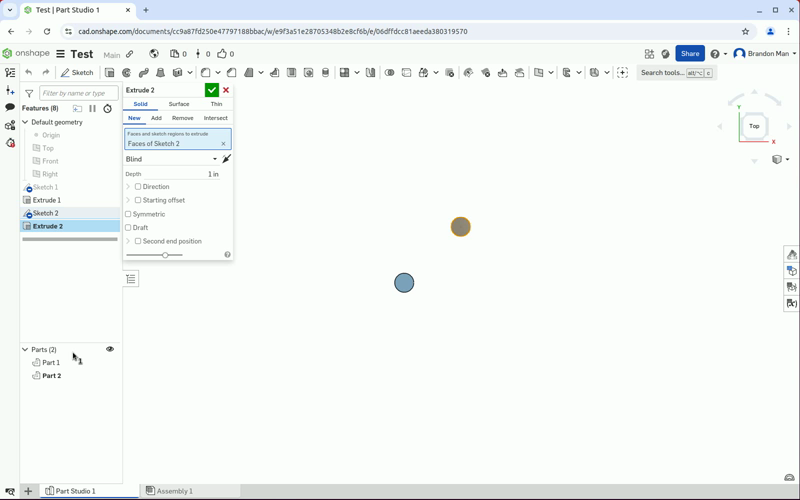
mouse_move(143, 106)
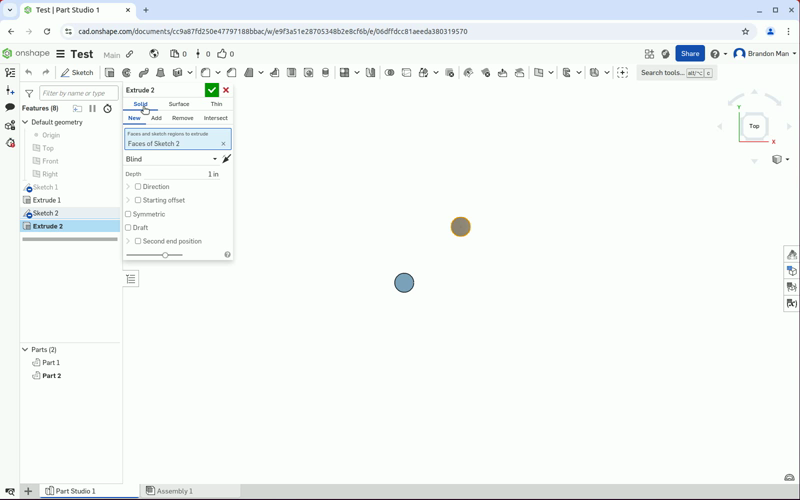
click(143, 106)
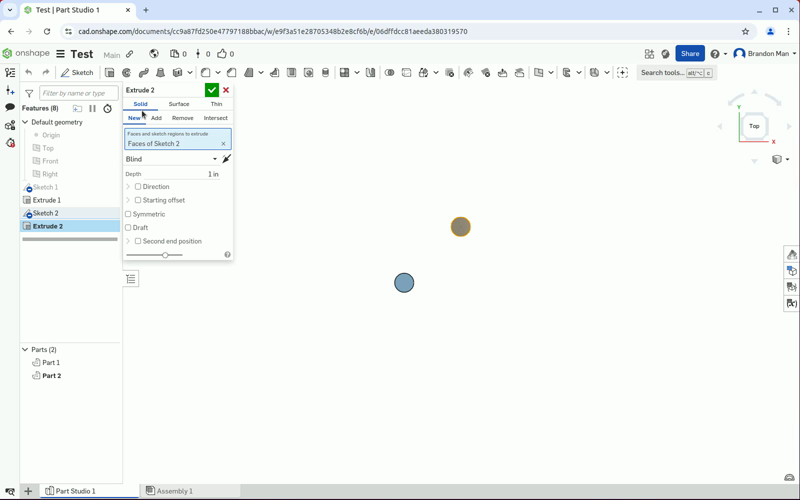
mouse_move(137, 120)
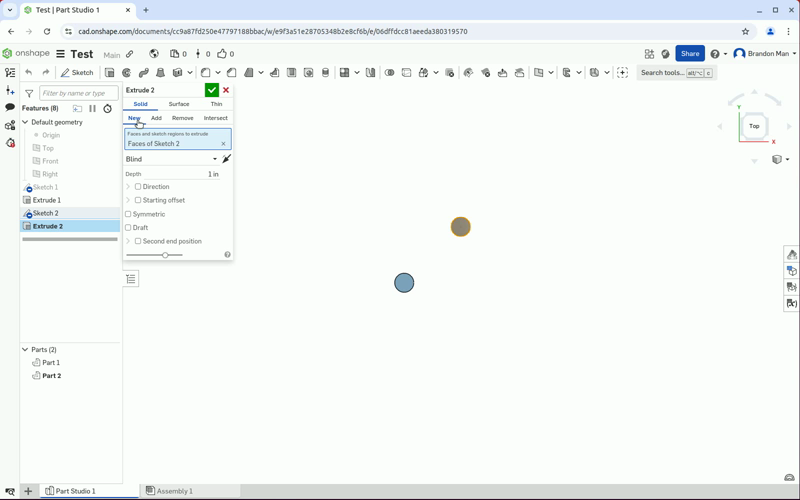
click(137, 120)
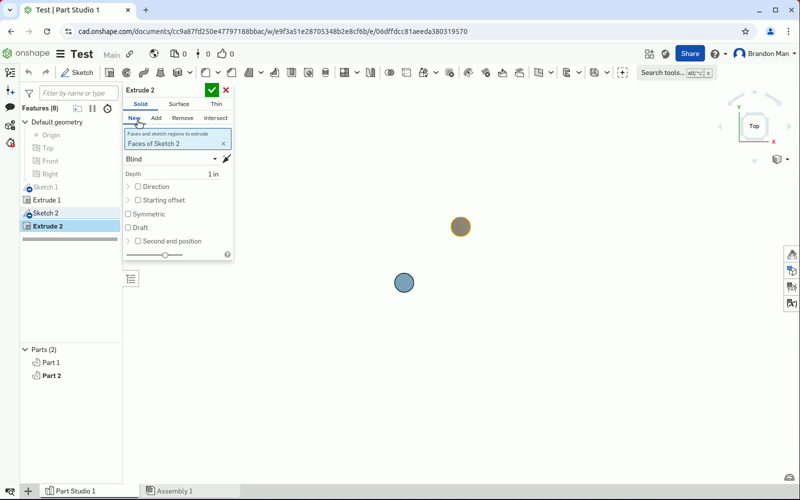
key(tab, 4)
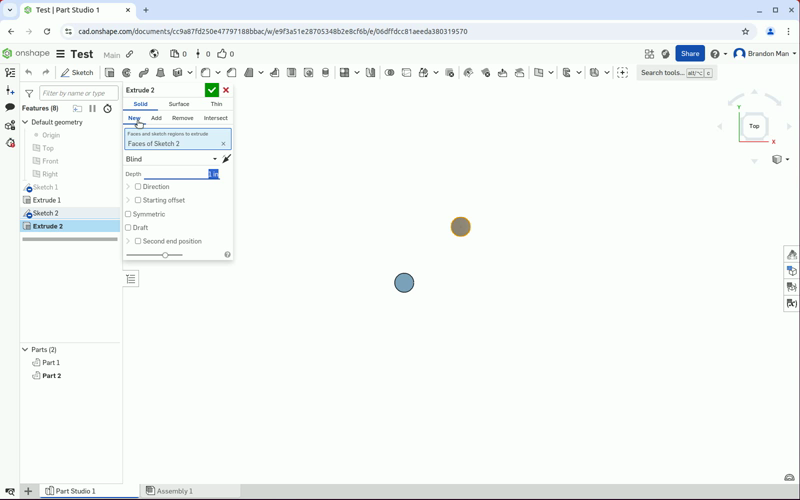
text(23.108)
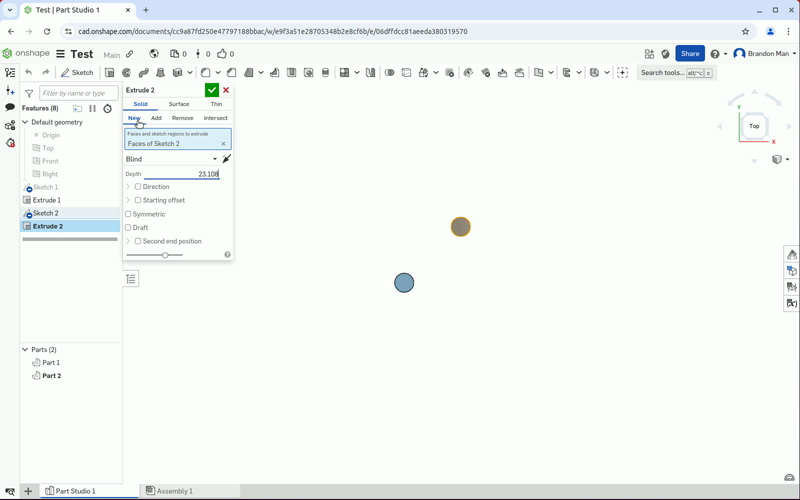
key(enter)
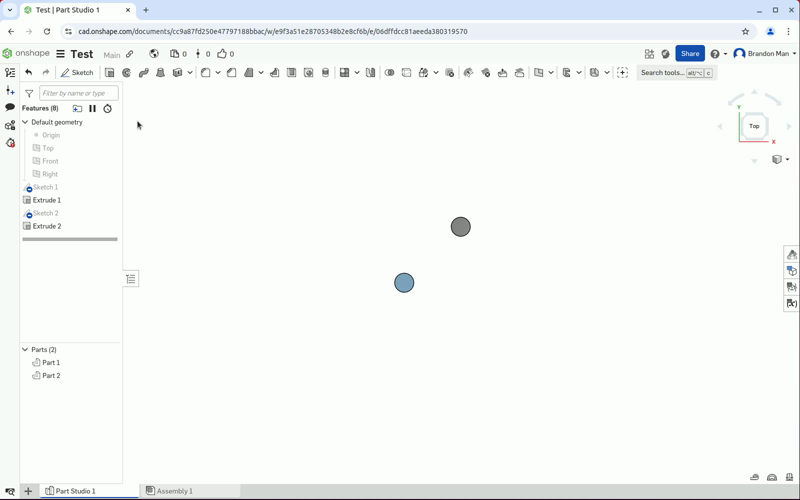
key(shift+h)
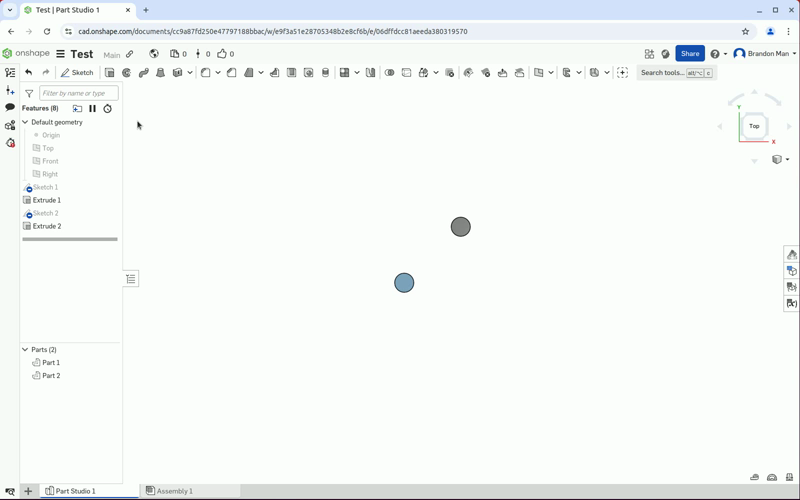
key(shift+h)
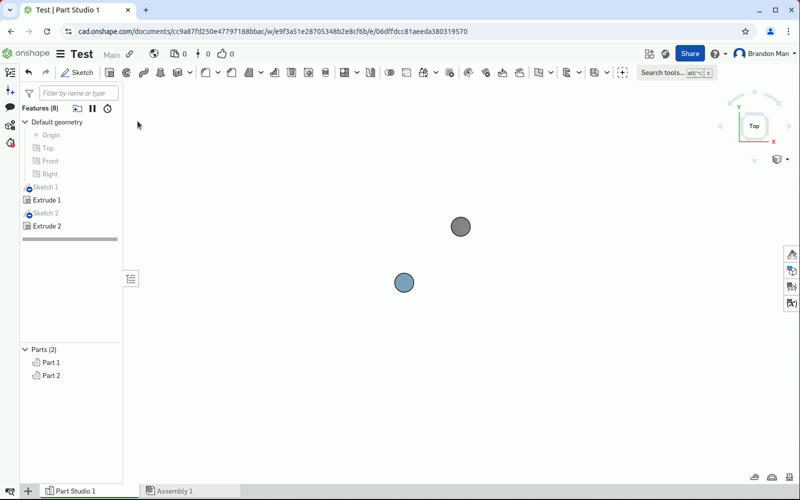
mouse_move(73, 189)
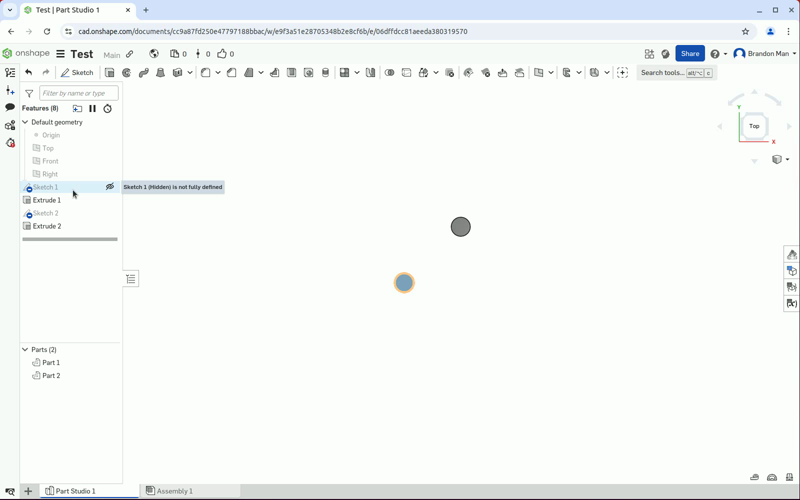
click(73, 189)
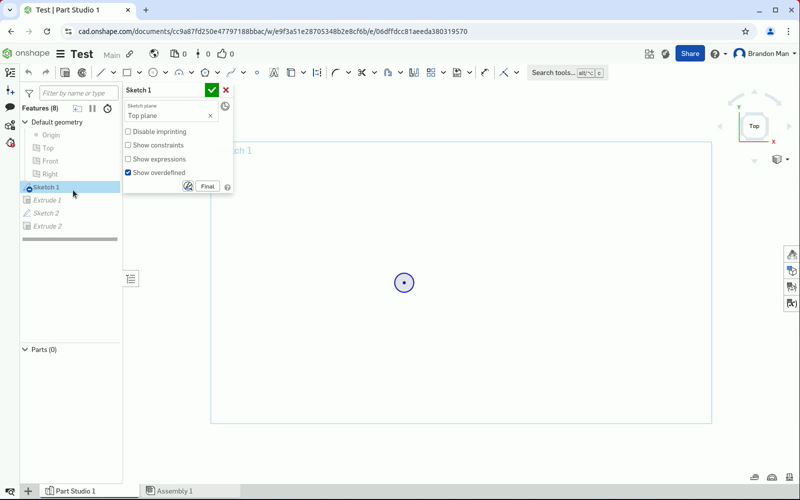
mouse_move(229, 92)
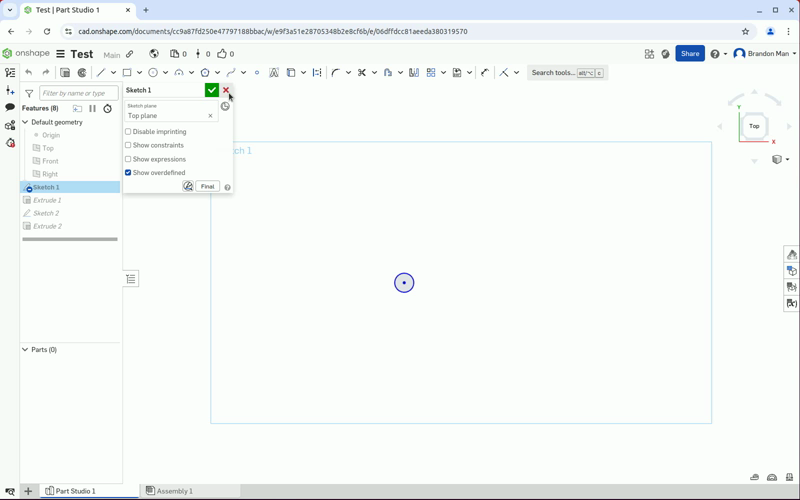
click(229, 92)
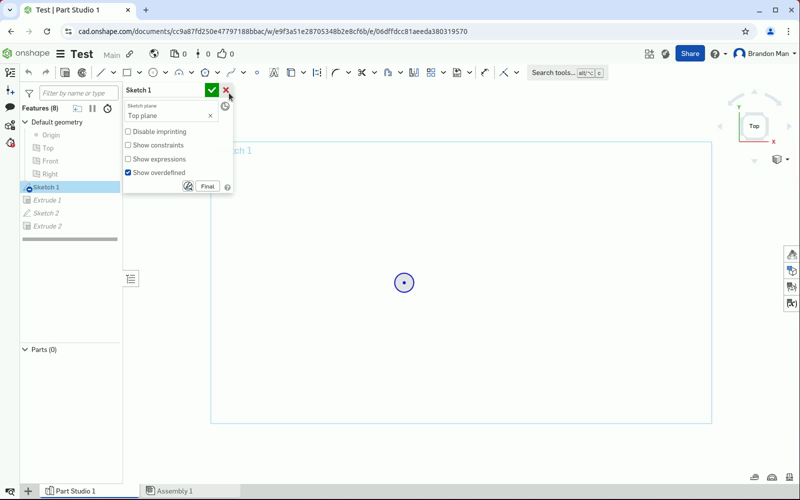
key(shift+s)
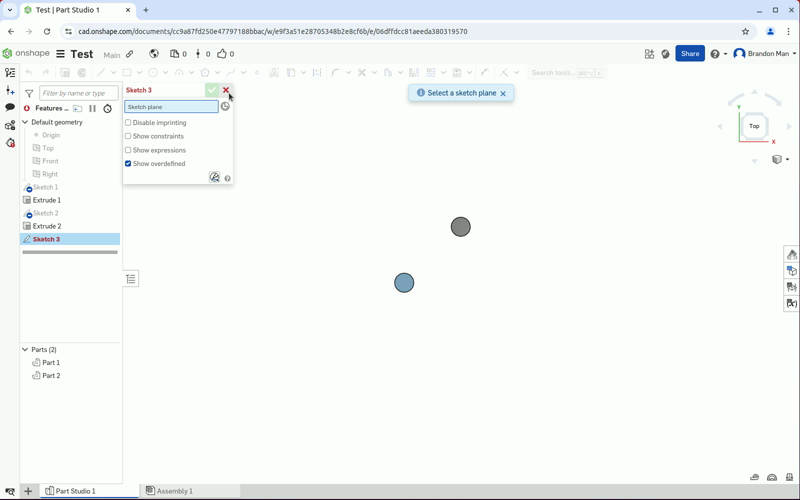
mouse_move(73, 150)
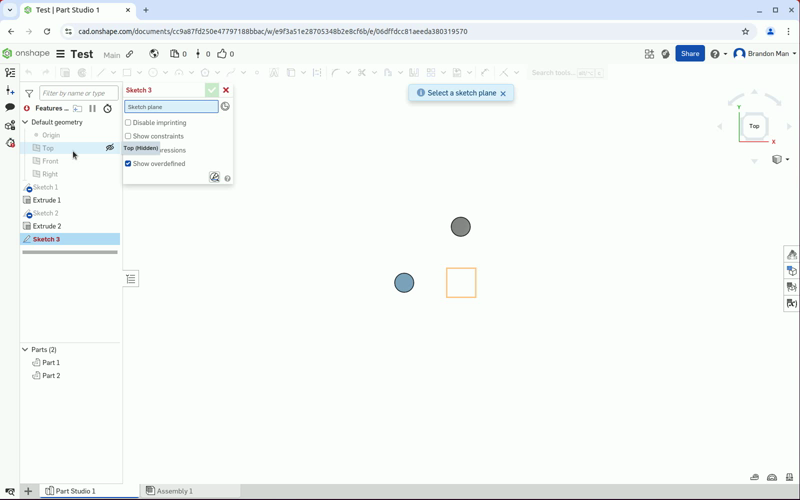
click(73, 150)
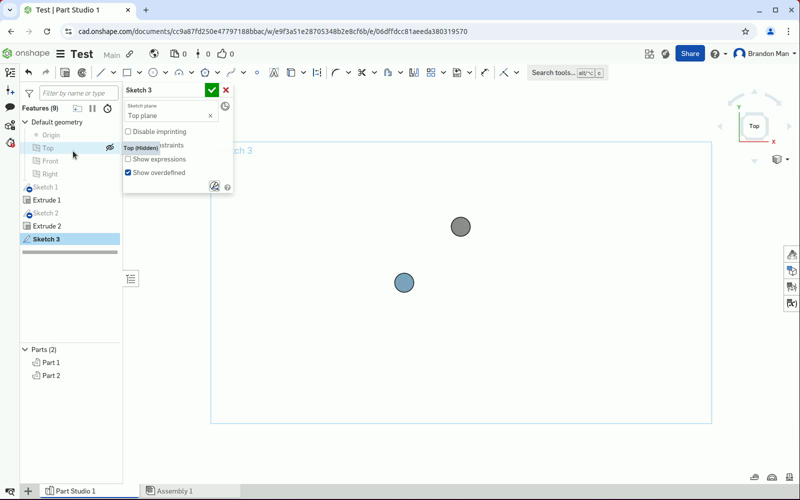
mouse_move(73, 352)
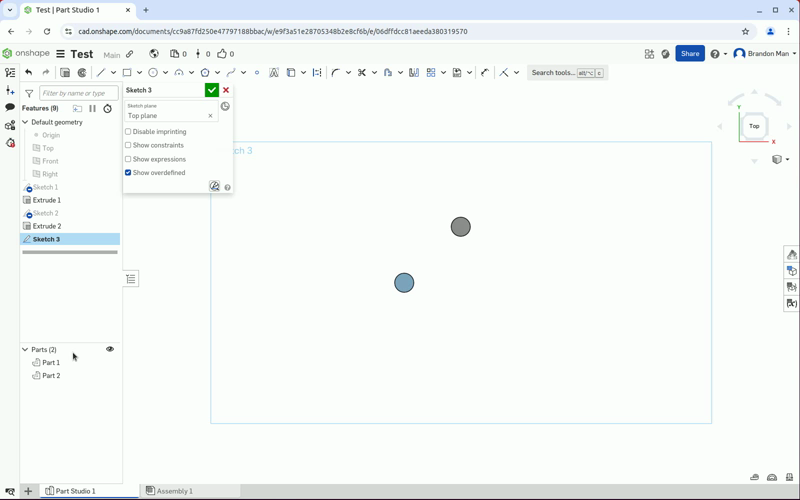
key(y)
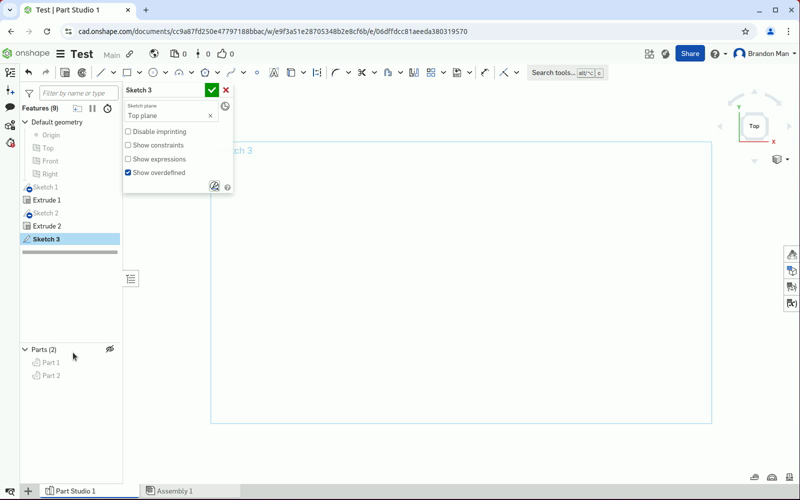
key(c)
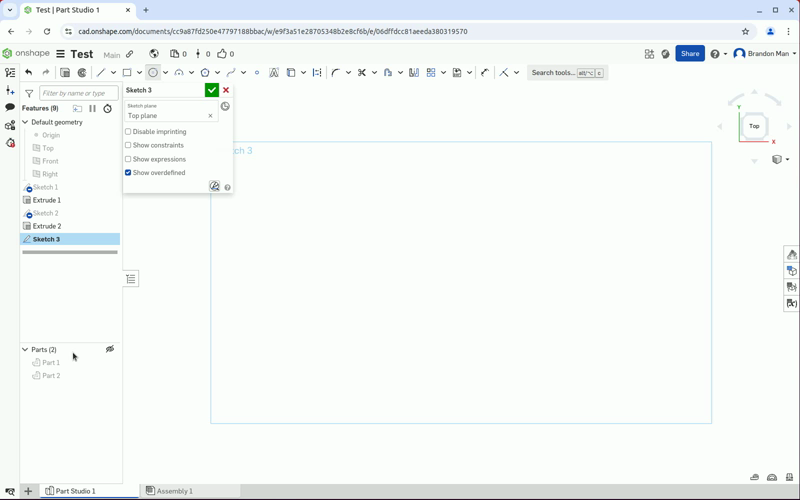
key_down(shift)
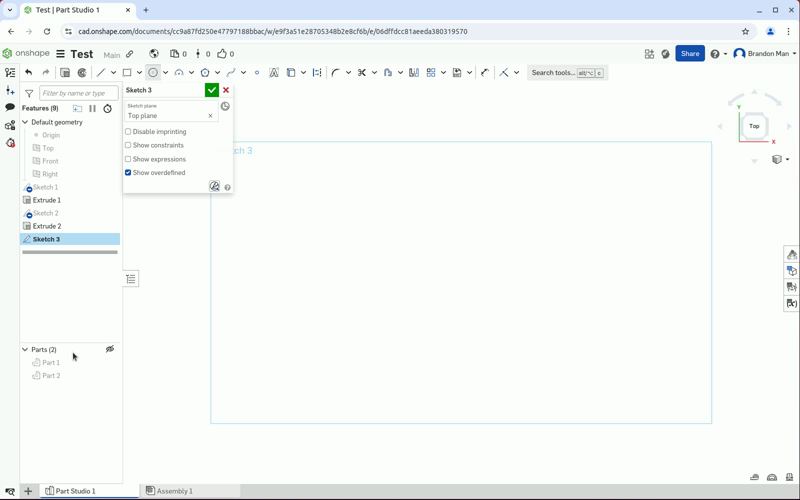
mouse_move(516, 282)
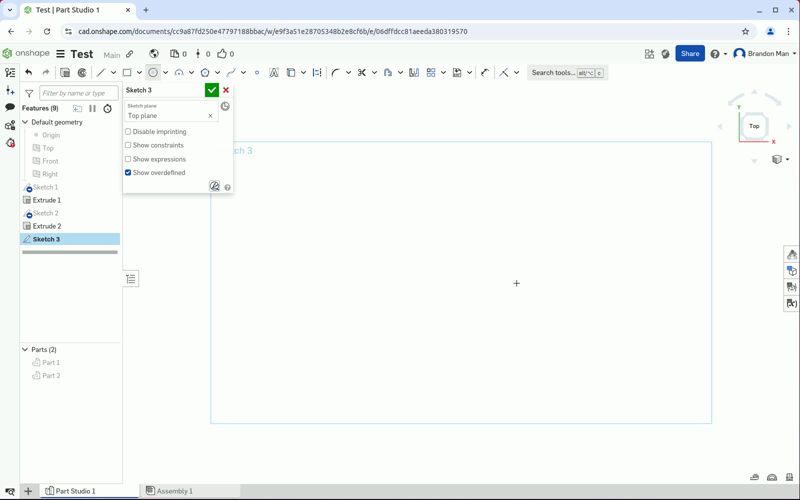
click(516, 282)
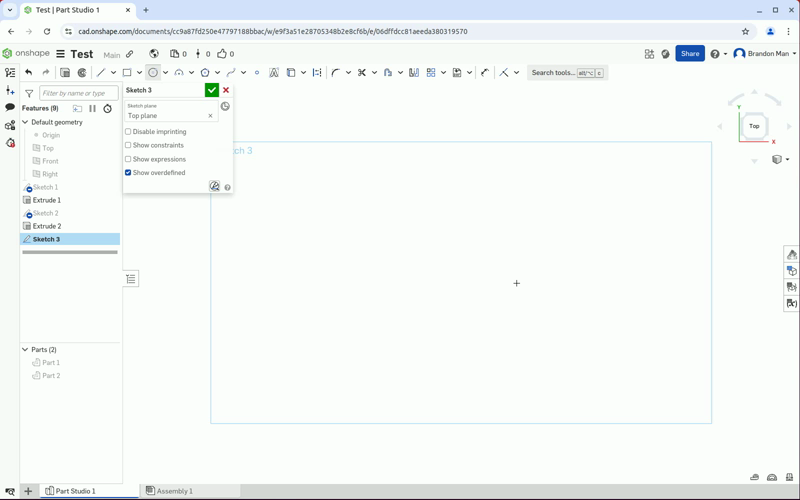
key_up(shift)
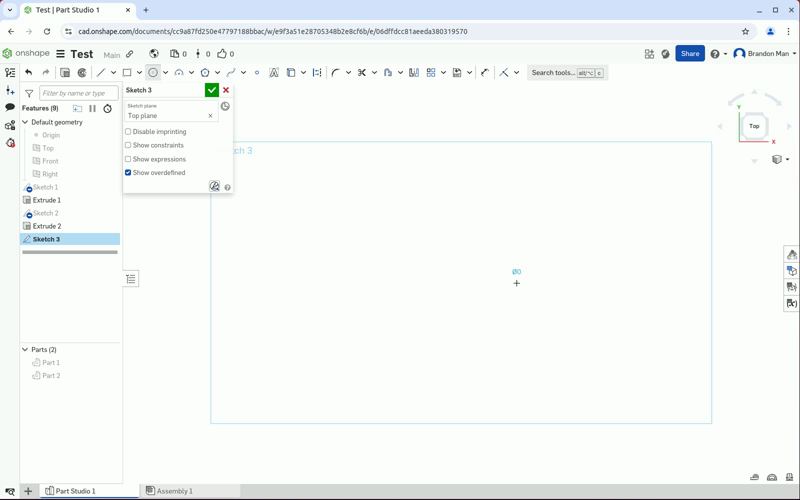
mouse_move(526, 282)
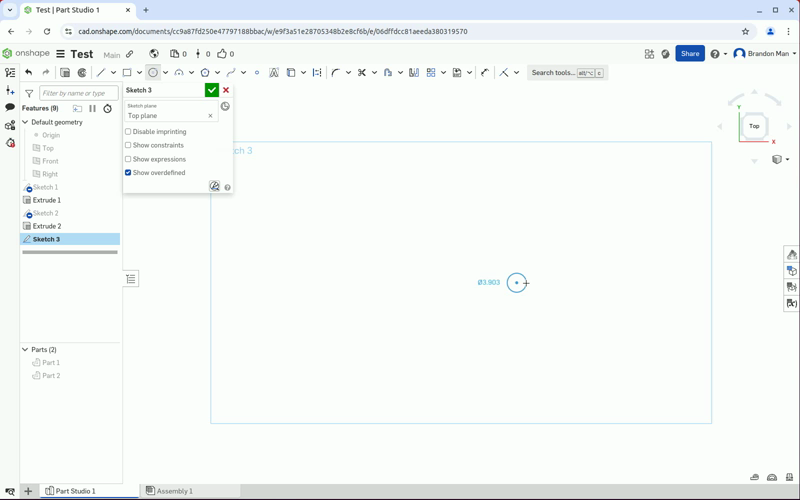
click(526, 282)
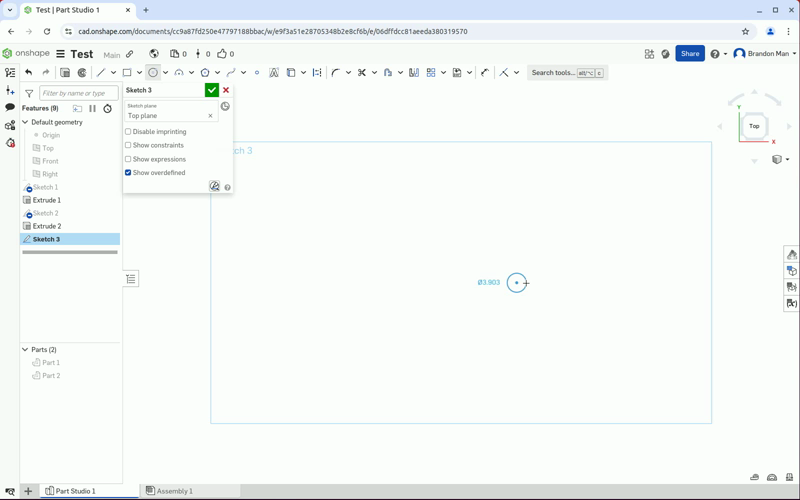
key(esc)
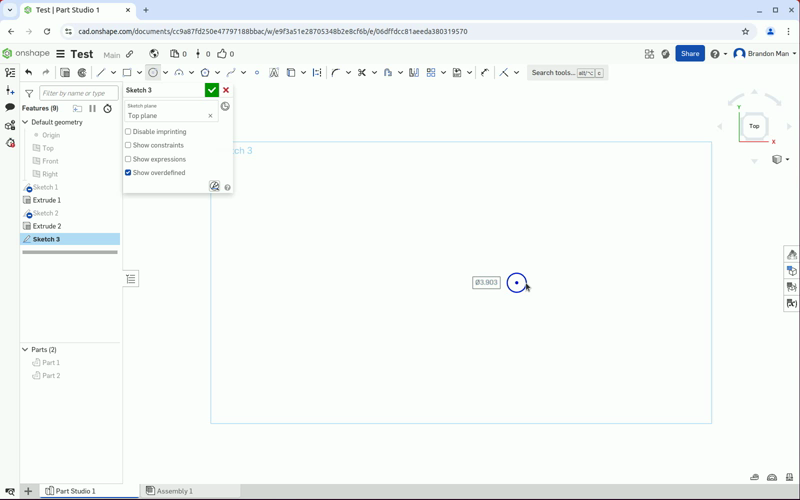
mouse_move(521, 281)
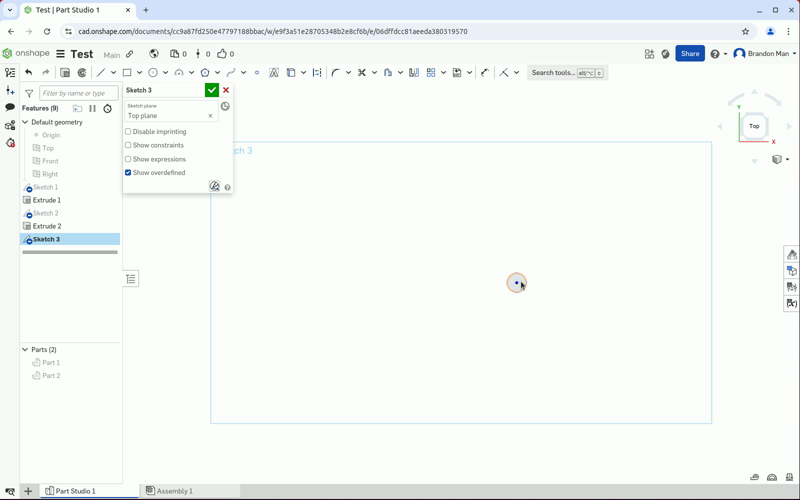
scroll(6)
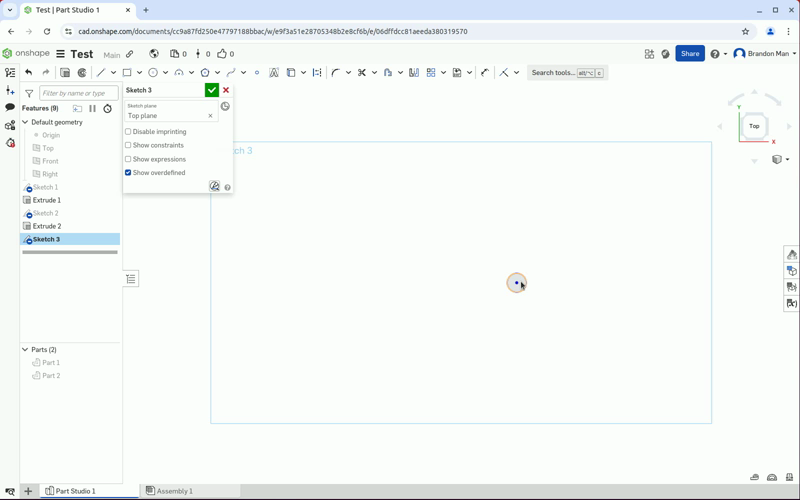
scroll(6)
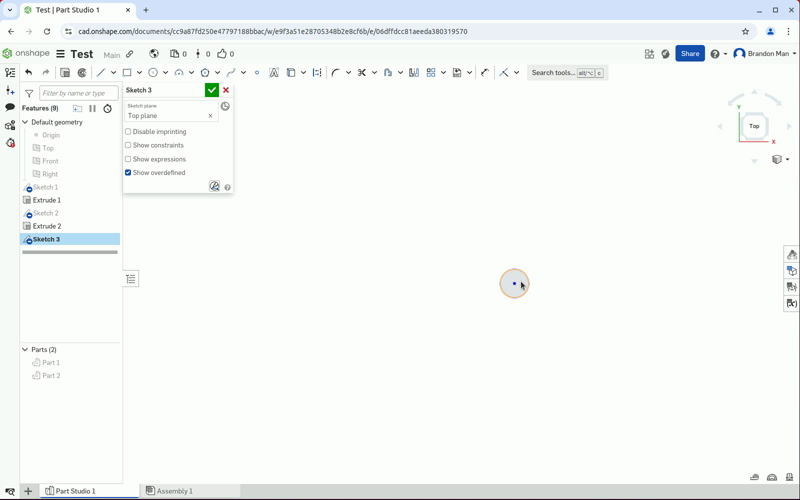
scroll(6)
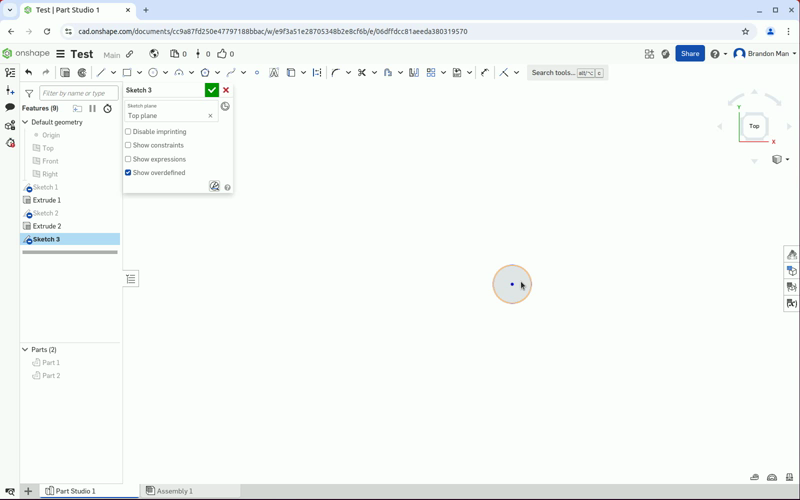
scroll(6)
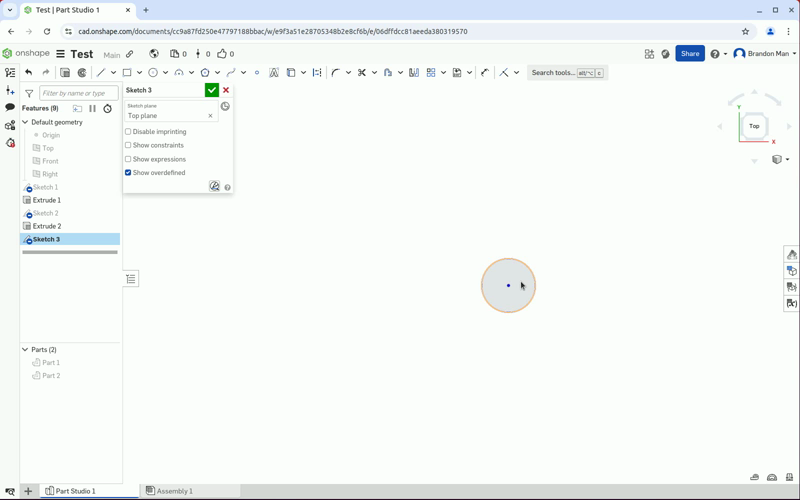
scroll(6)
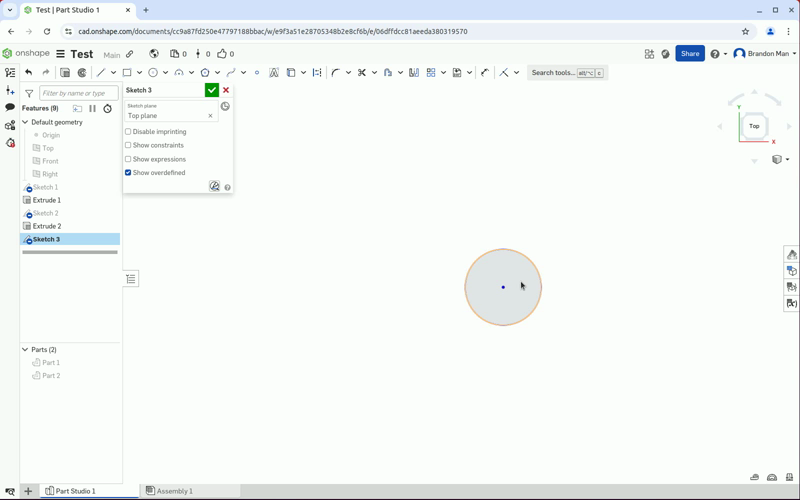
scroll(6)
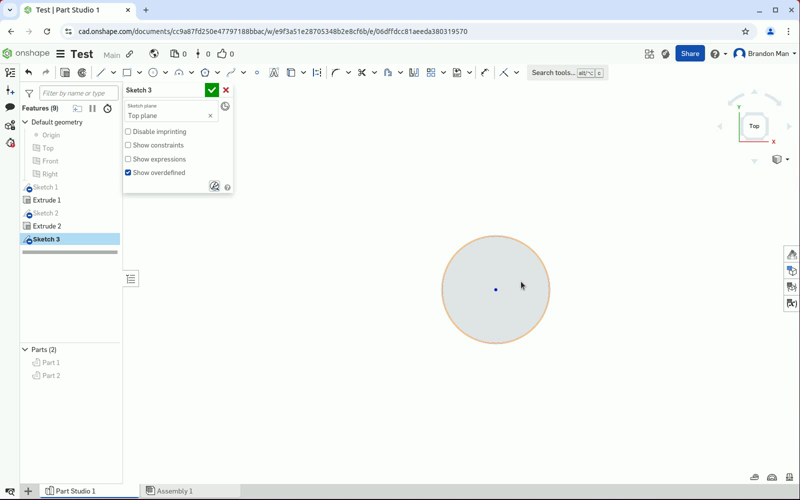
scroll(6)
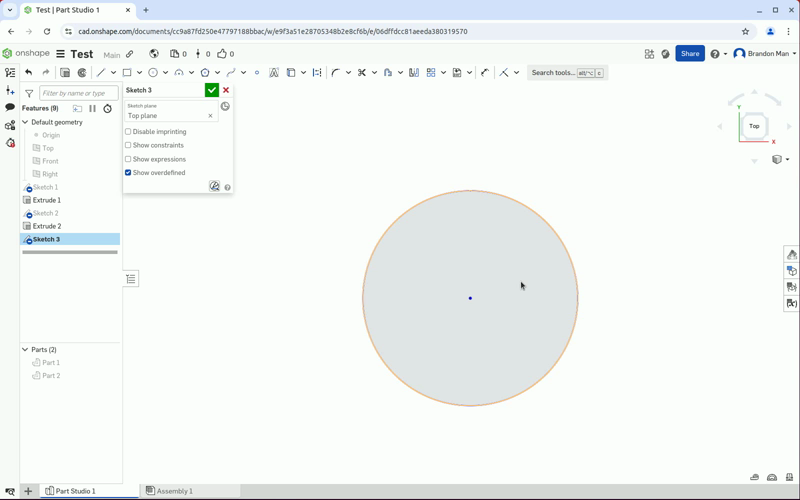
click(521, 281)
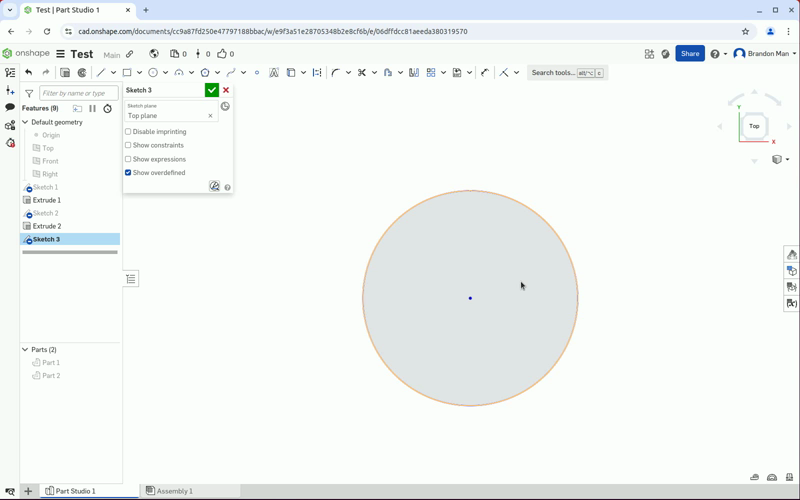
scroll(-6)
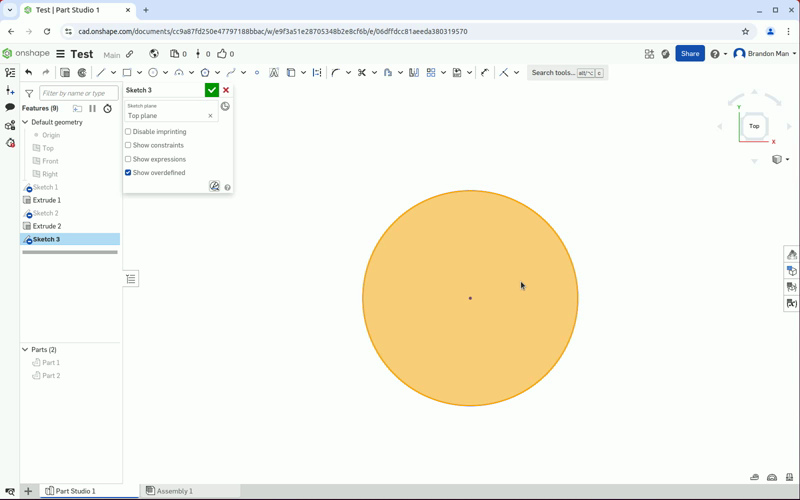
scroll(-6)
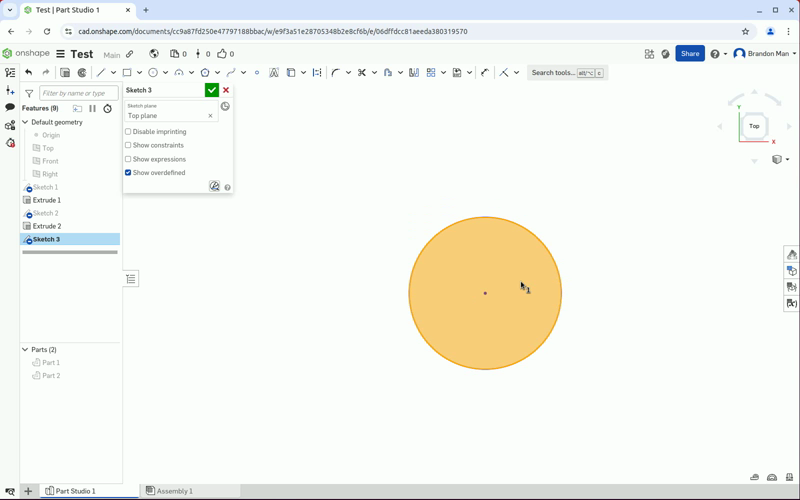
scroll(-6)
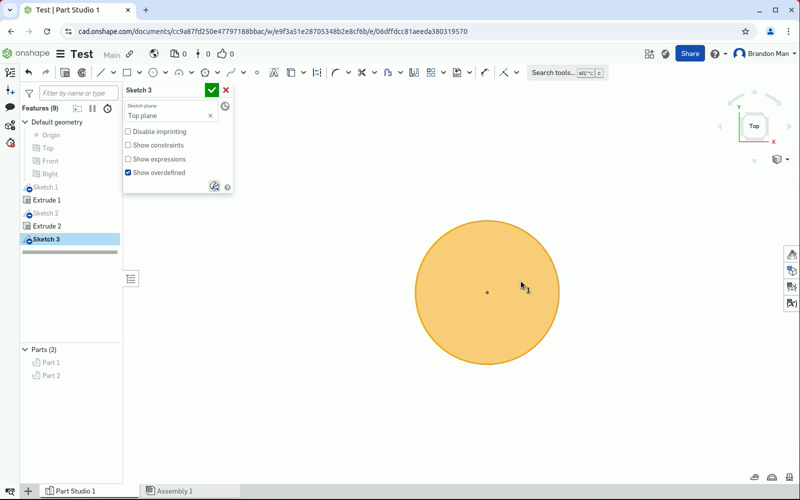
scroll(-6)
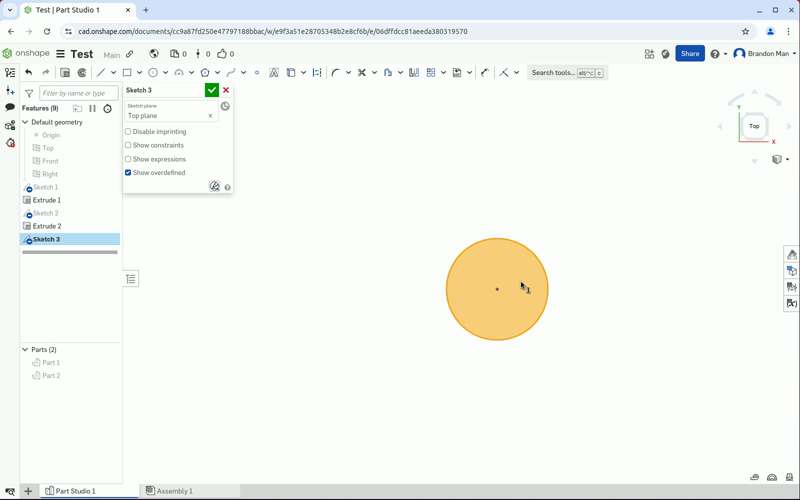
scroll(-6)
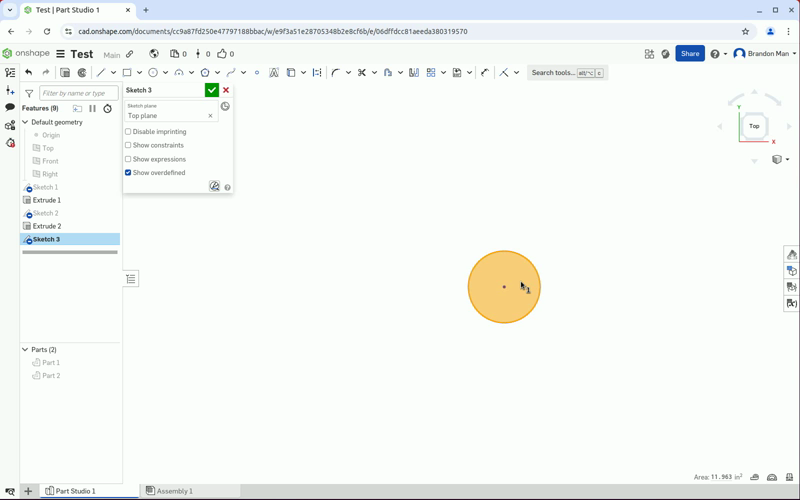
scroll(-6)
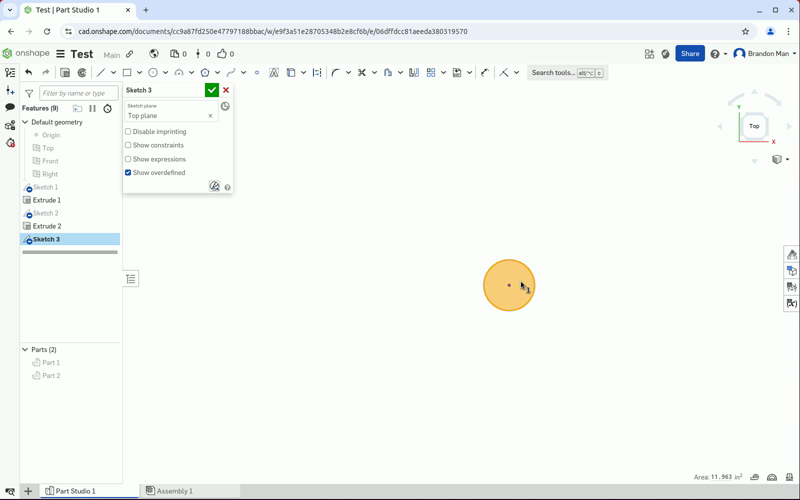
scroll(-6)
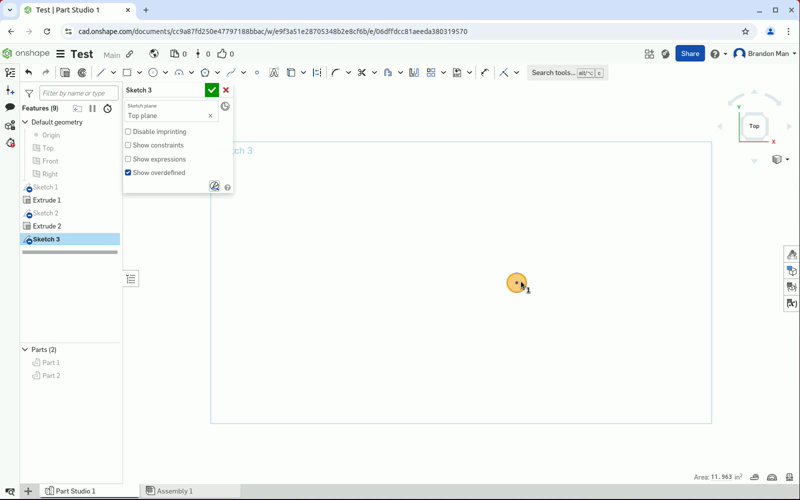
mouse_move(73, 352)
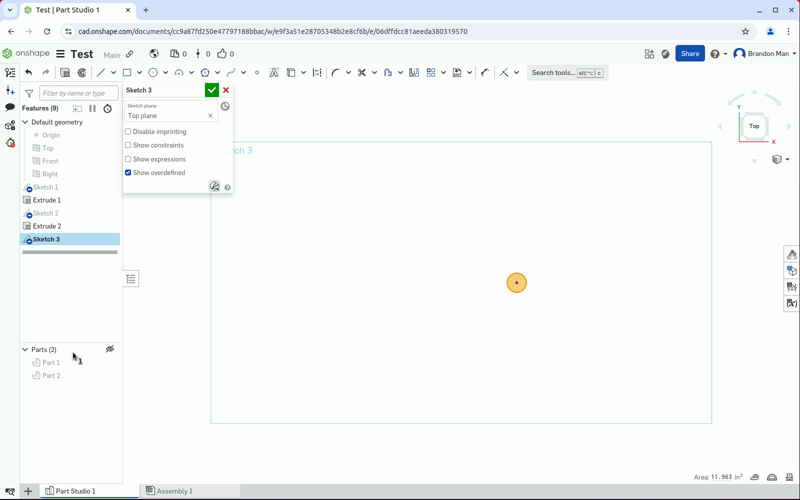
key(shift+y)
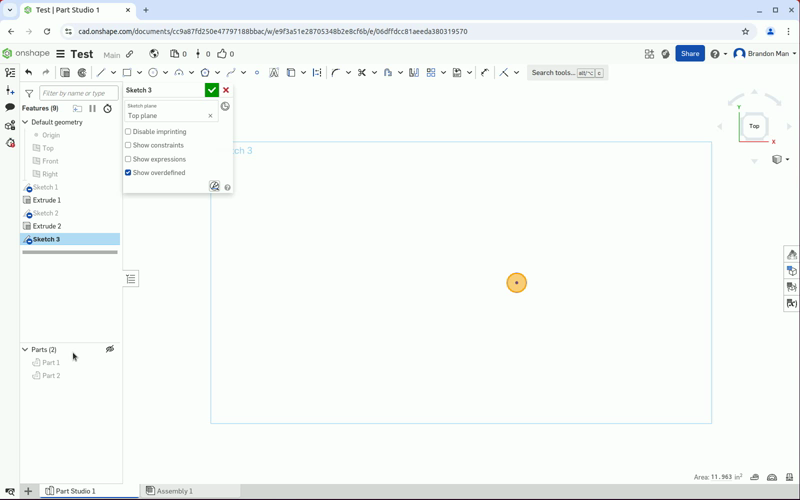
key(shift+e)
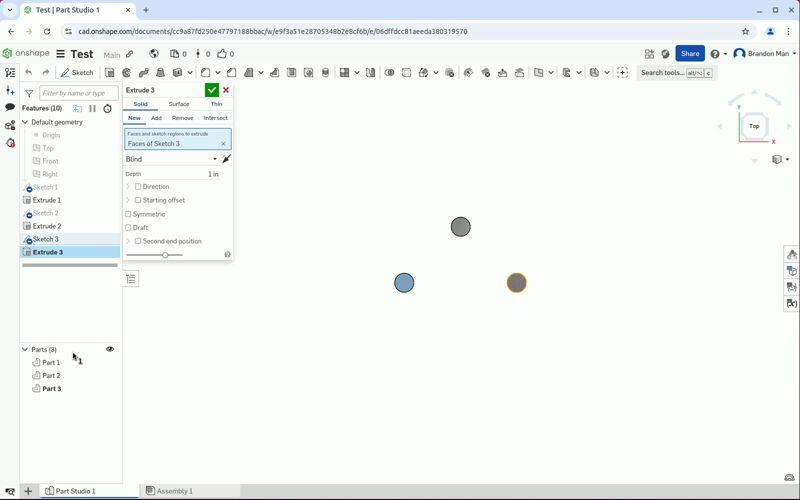
mouse_move(143, 106)
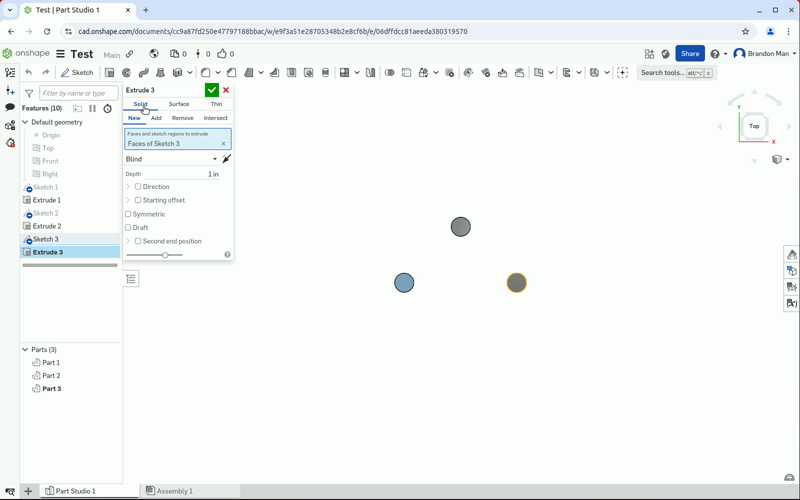
click(143, 106)
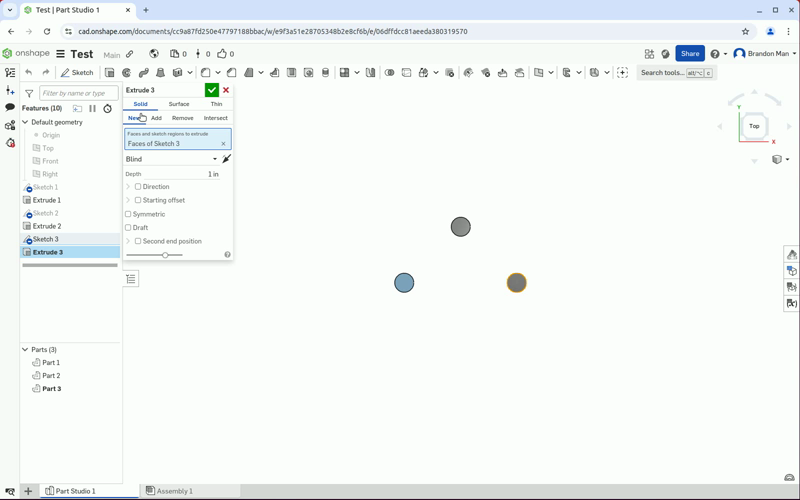
mouse_move(137, 120)
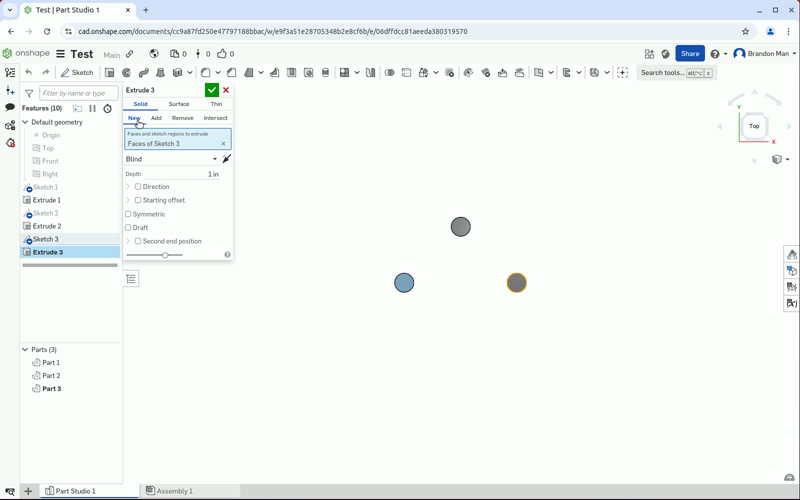
click(137, 120)
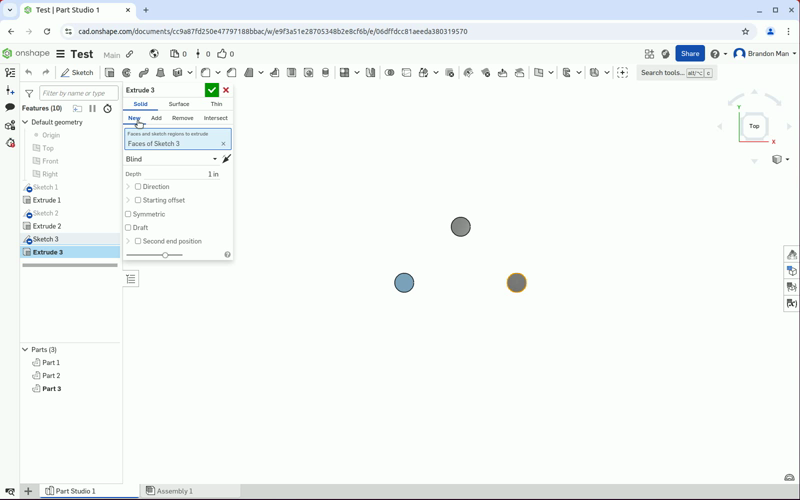
key(tab, 4)
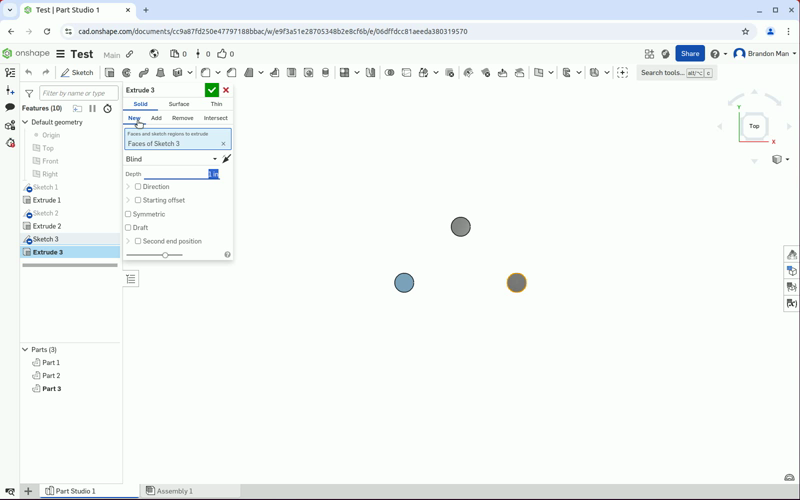
text(23.108)
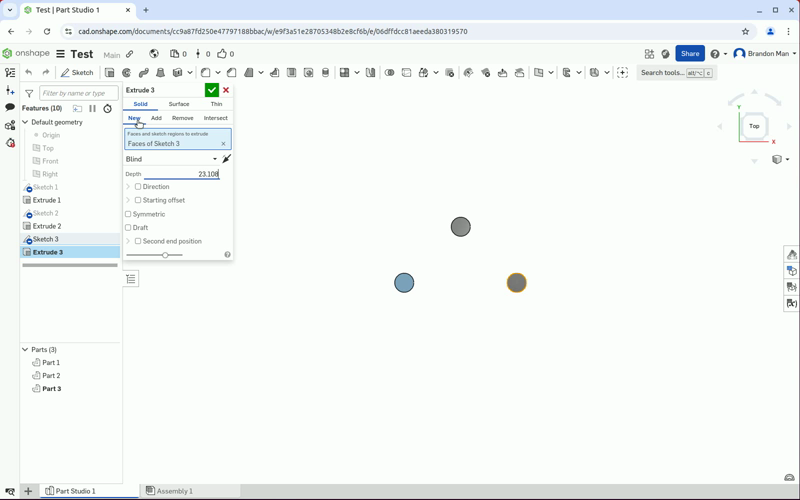
key(enter)
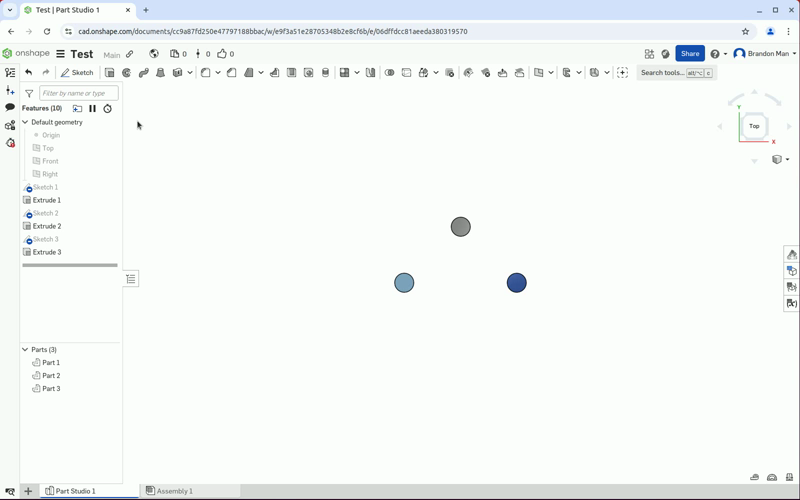
key(shift+h)
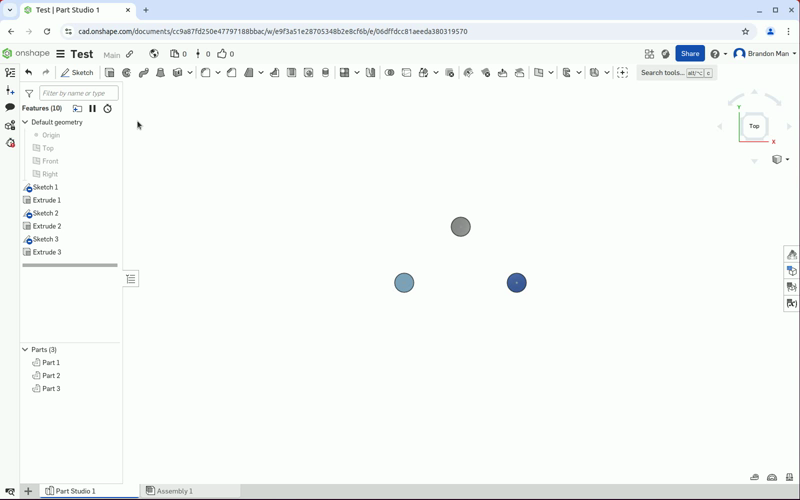
key(shift+h)
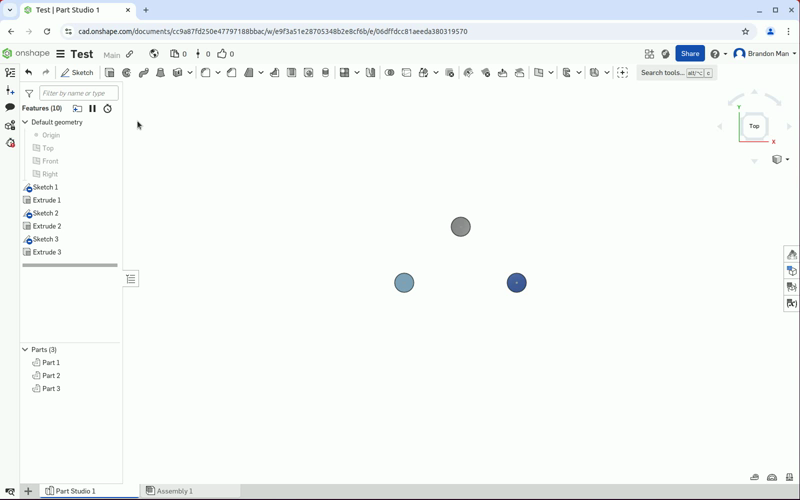
key(shift+7)
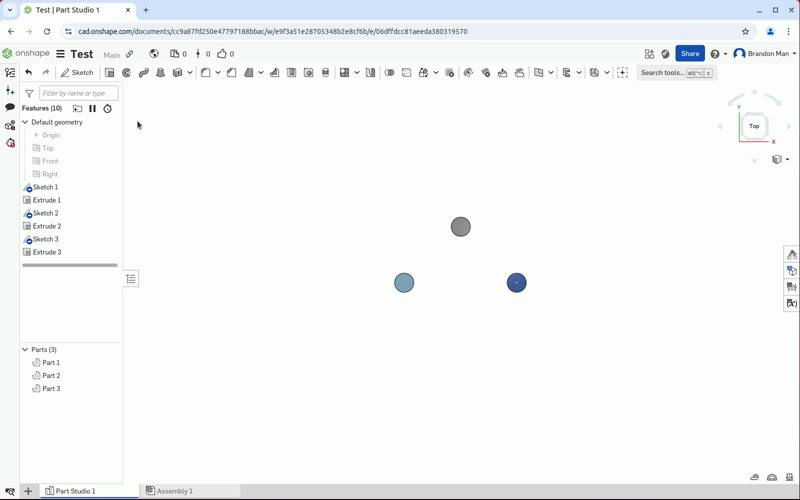
key(up, 3)
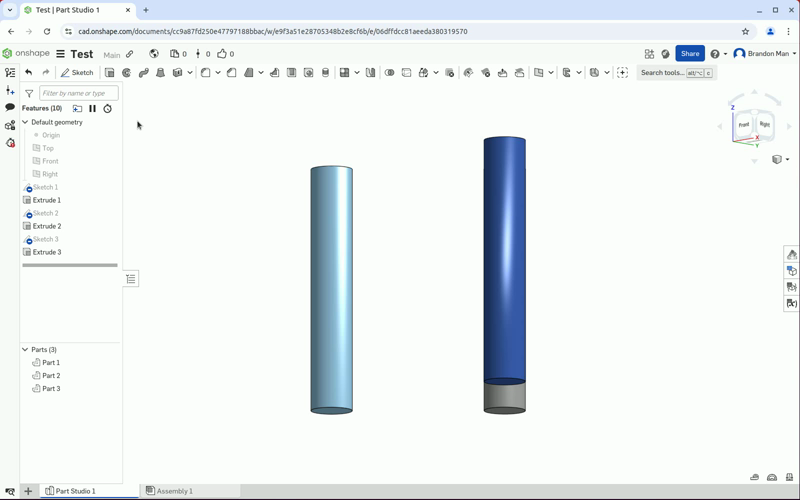
key(left, 3)
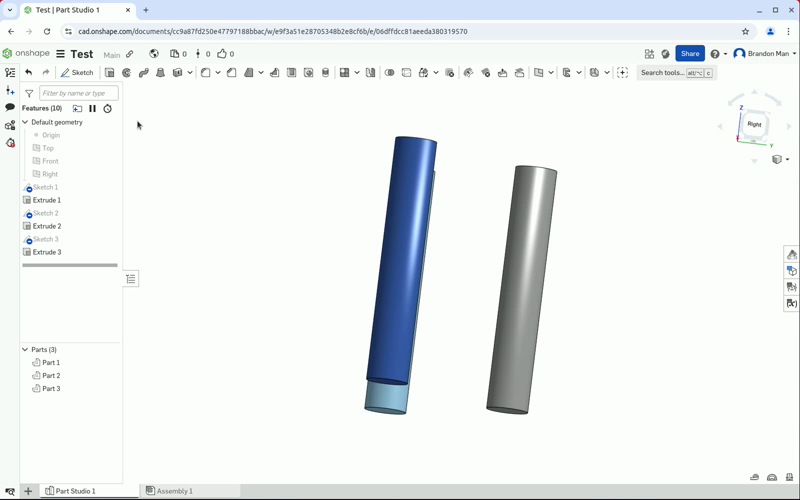
key(right, 3)
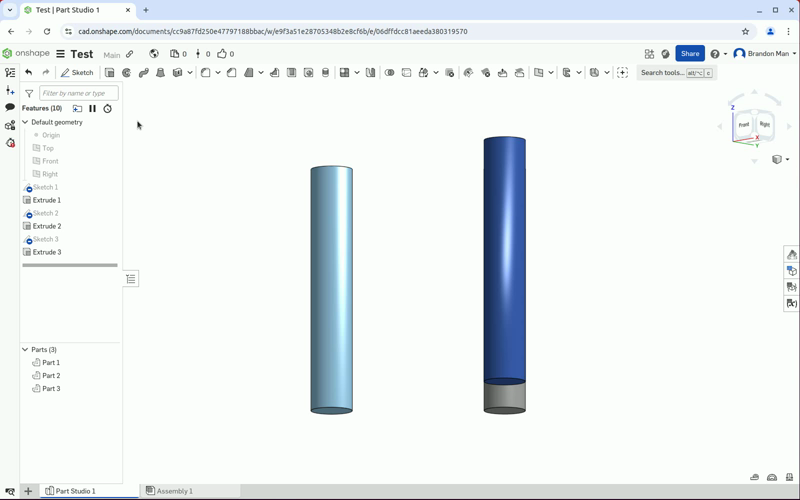
key(down, 3)
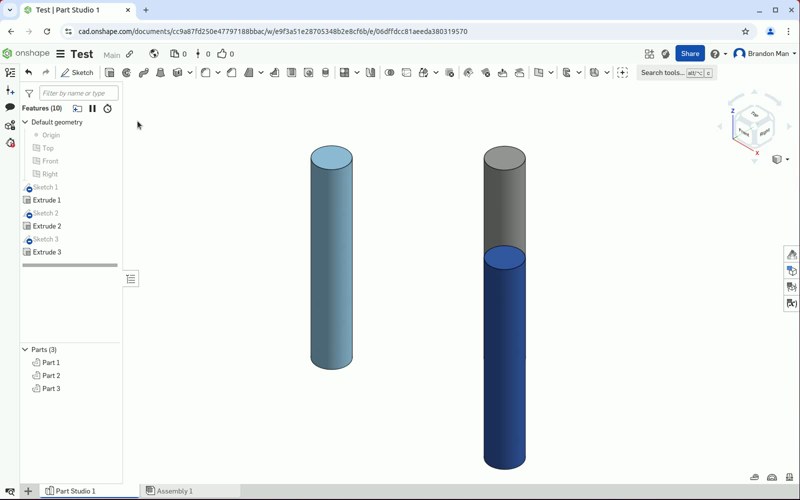
mouse_move(73, 189)
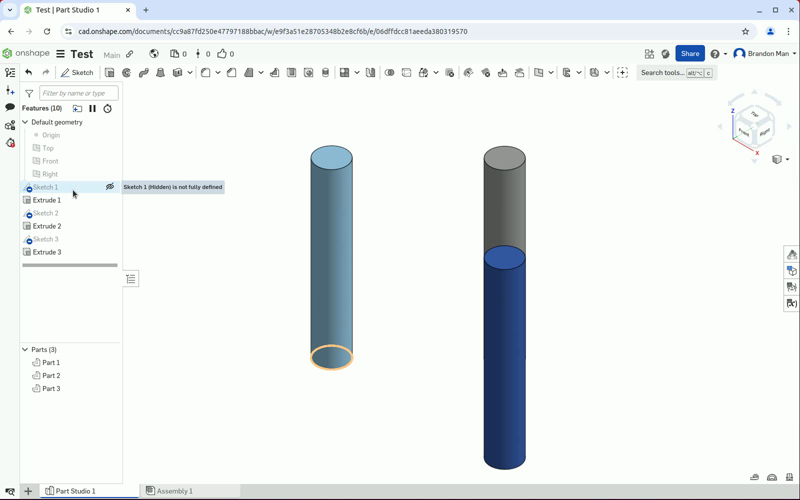
click(73, 189)